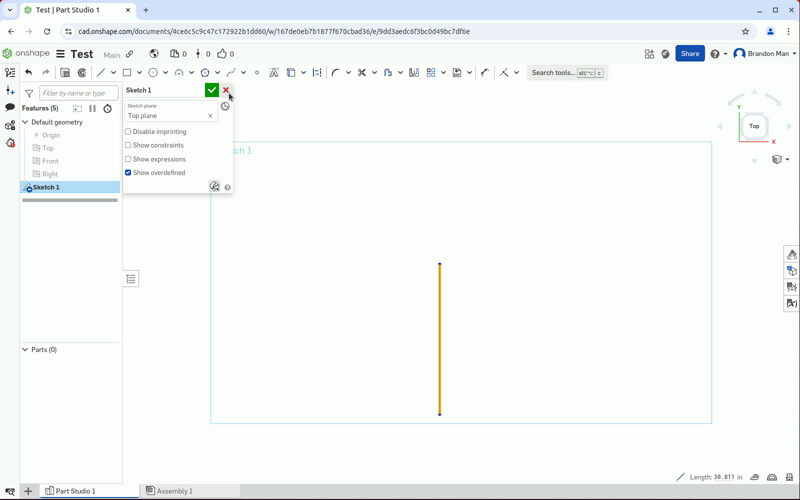
key(shift+h)
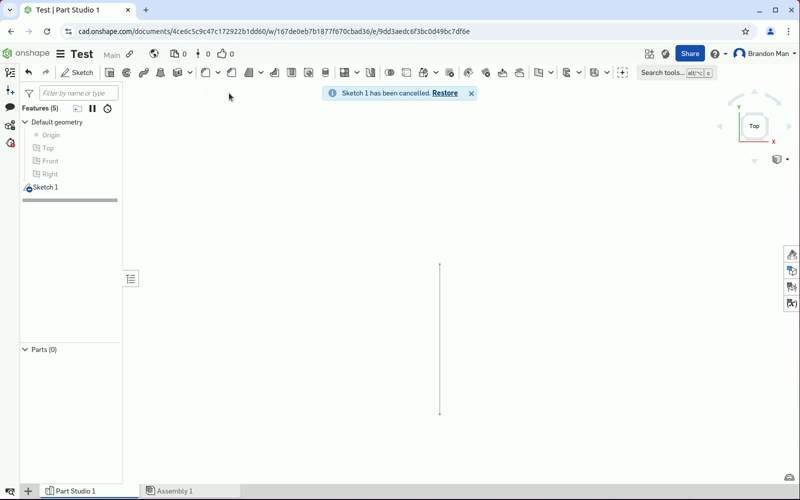
key(shift+s)
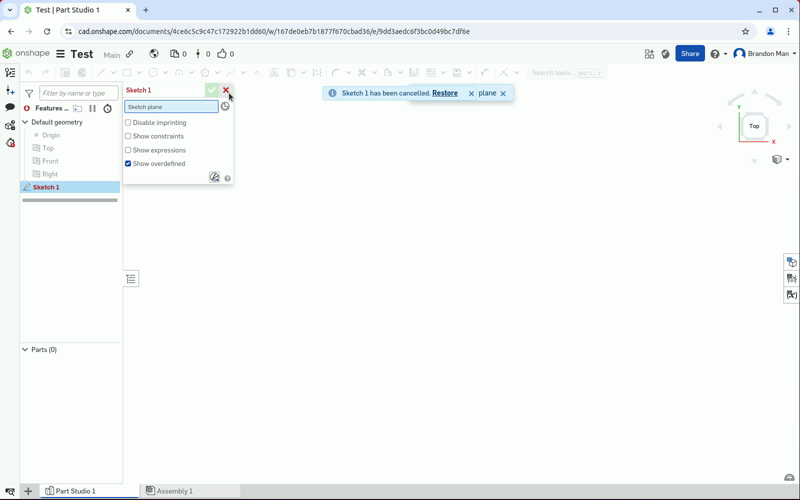
mouse_move(73, 150)
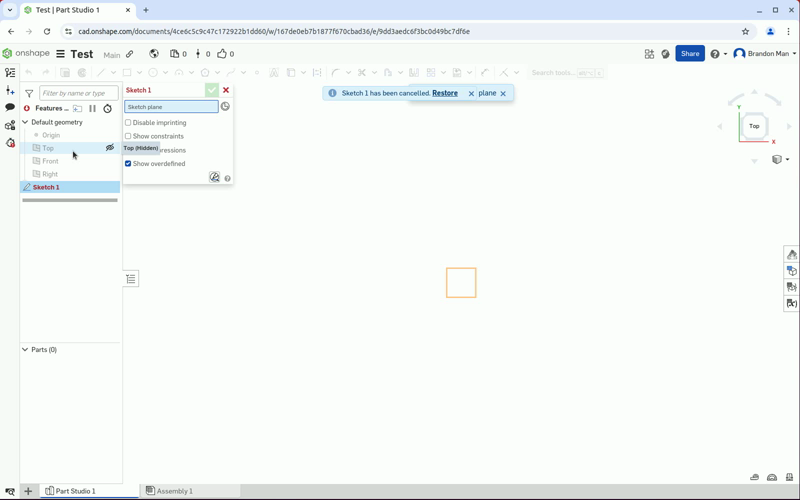
click(73, 150)
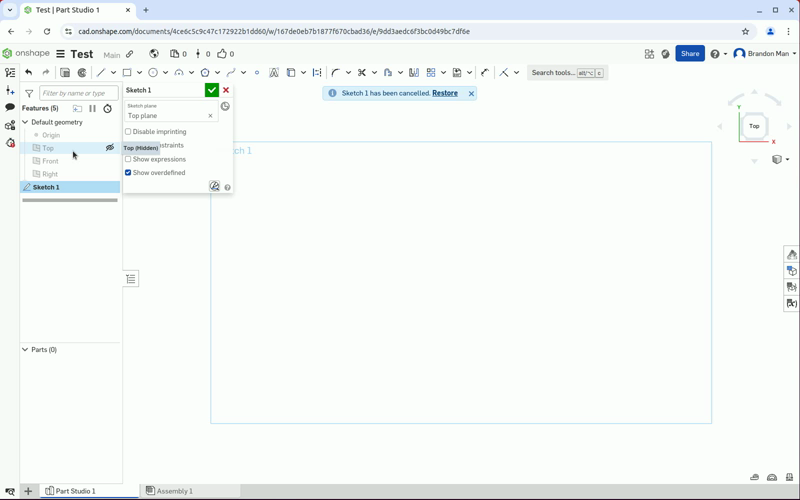
mouse_move(73, 352)
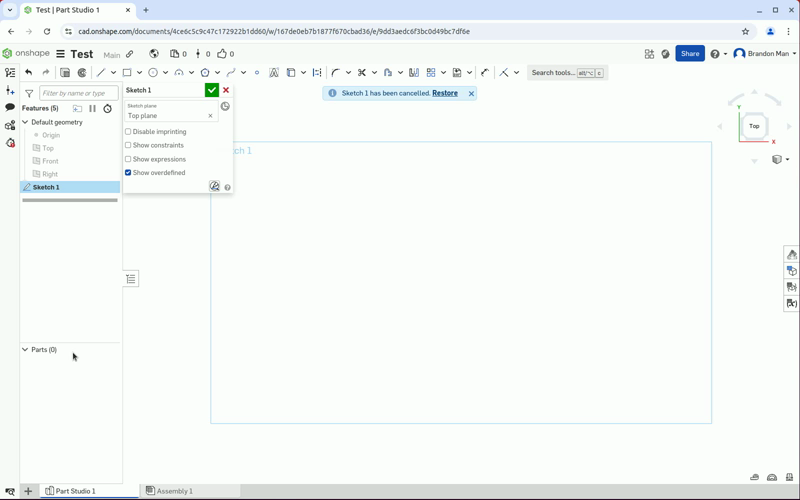
key(y)
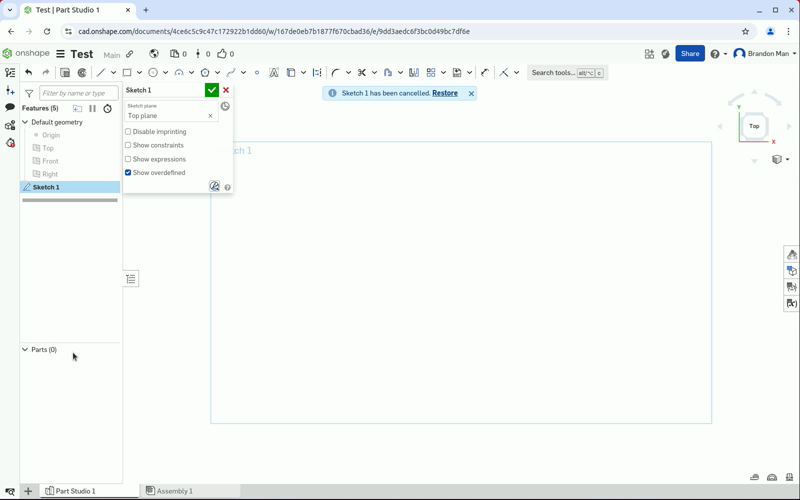
key(l)
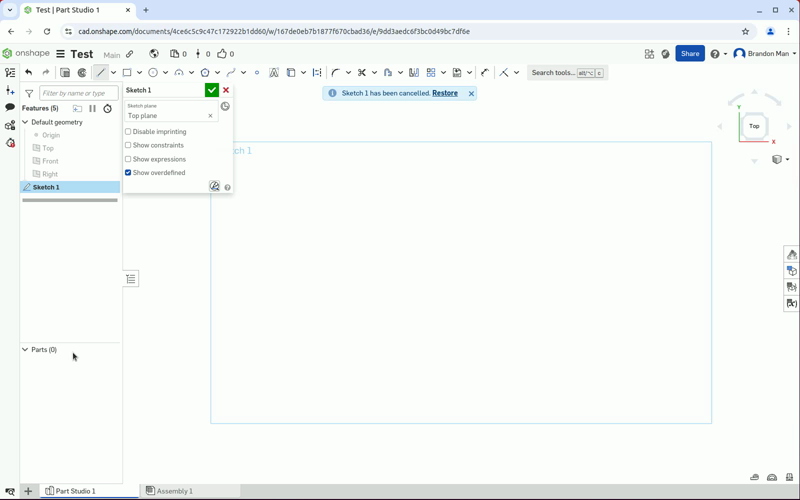
key_down(shift)
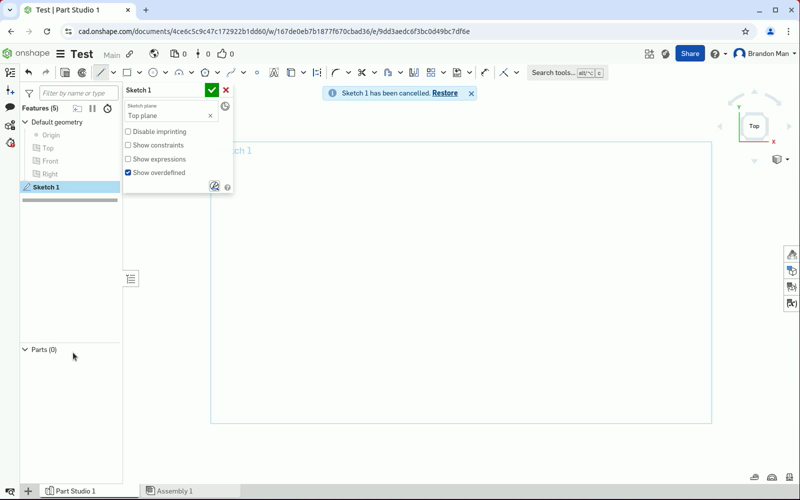
mouse_move(348, 395)
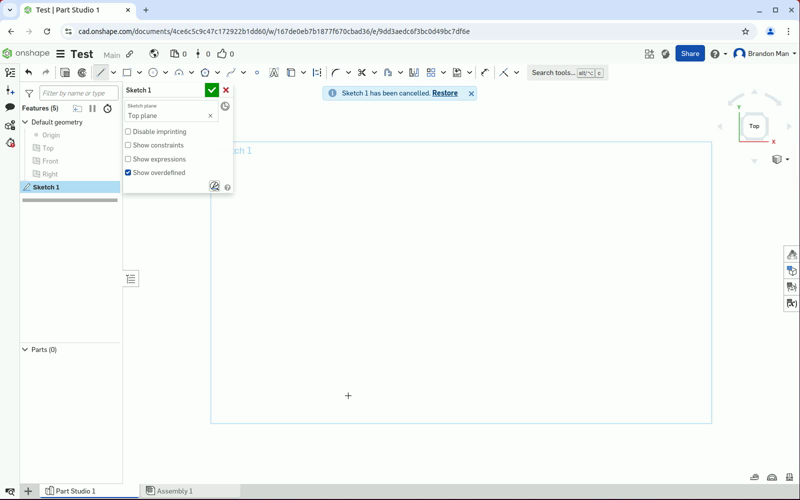
click(348, 395)
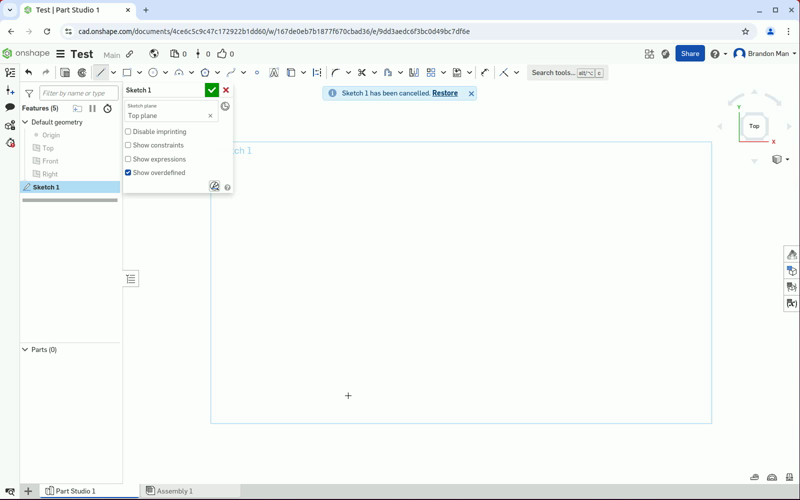
key_up(shift)
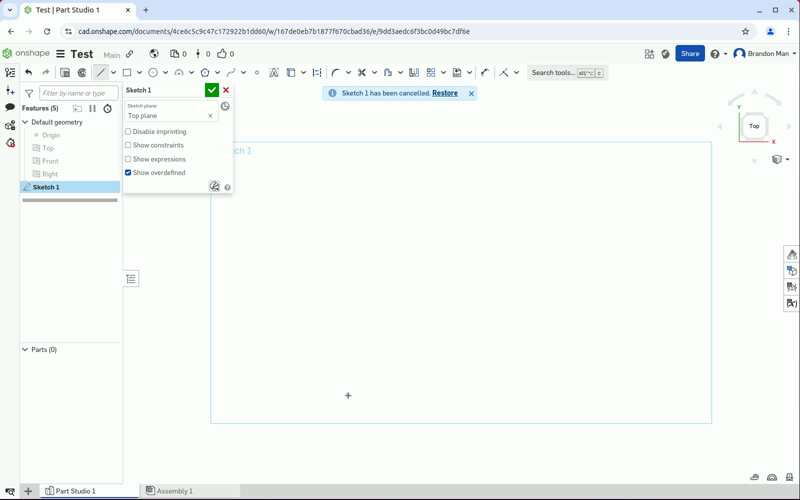
key_down(shift)
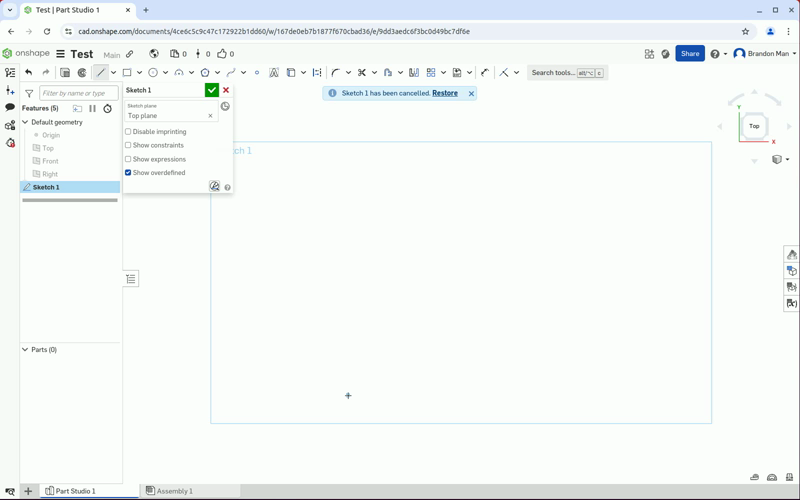
mouse_move(572, 395)
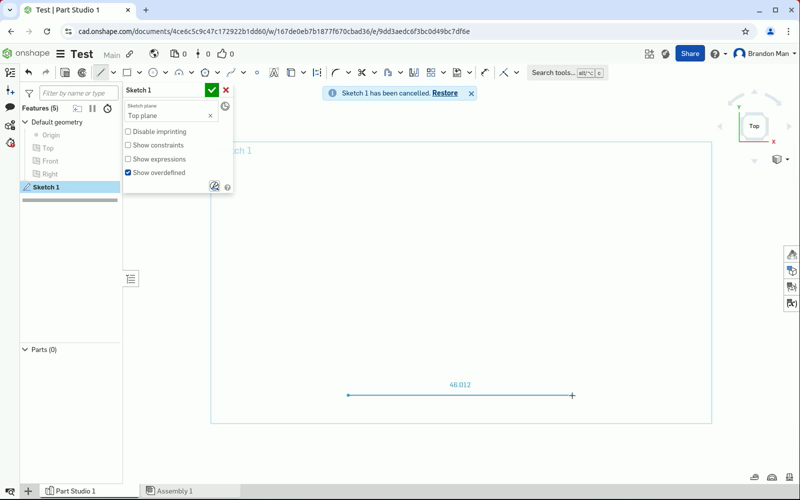
click(572, 395)
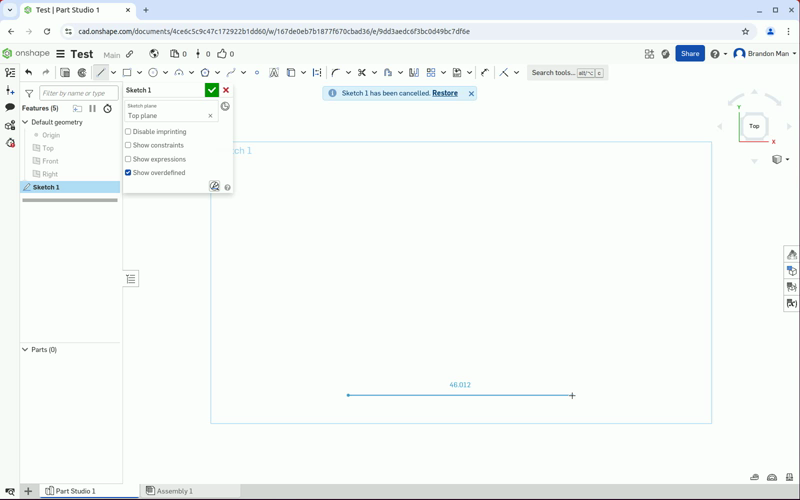
key_up(shift)
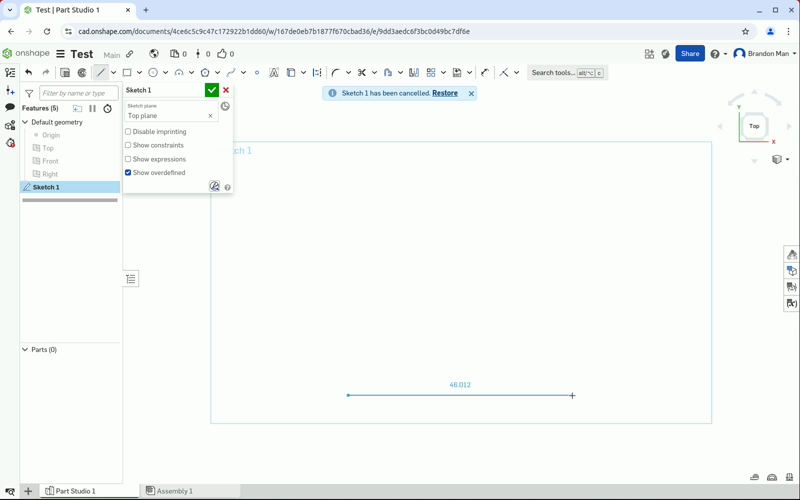
key_down(shift)
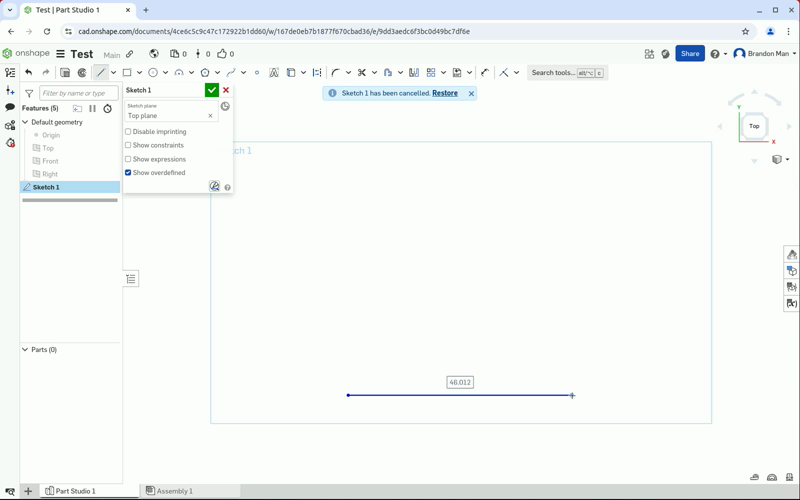
mouse_move(572, 171)
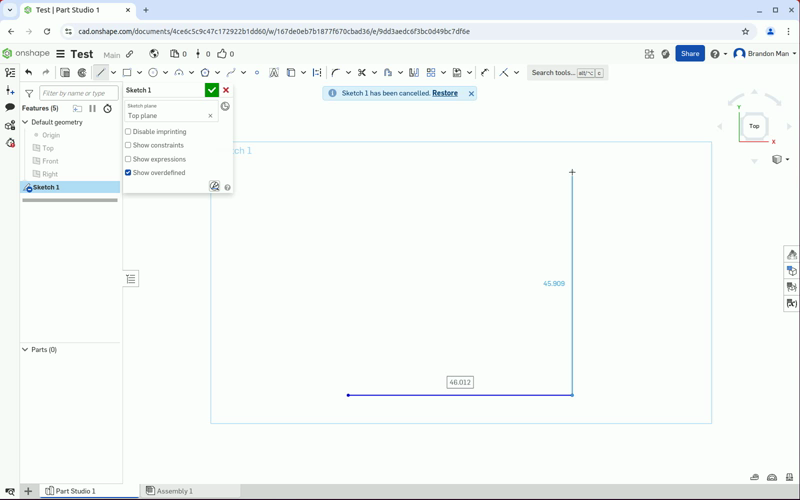
click(572, 171)
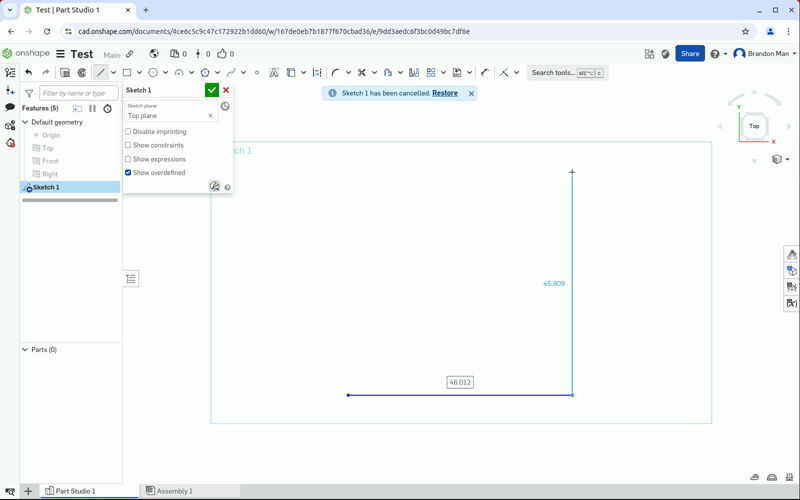
key_up(shift)
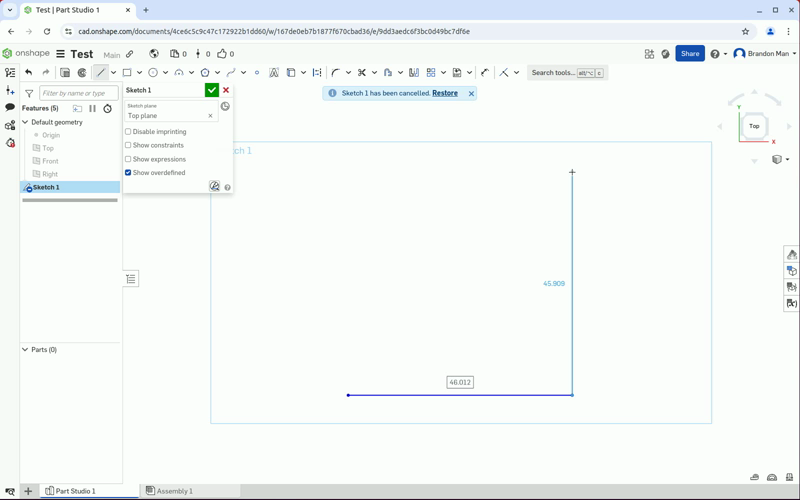
key_down(shift)
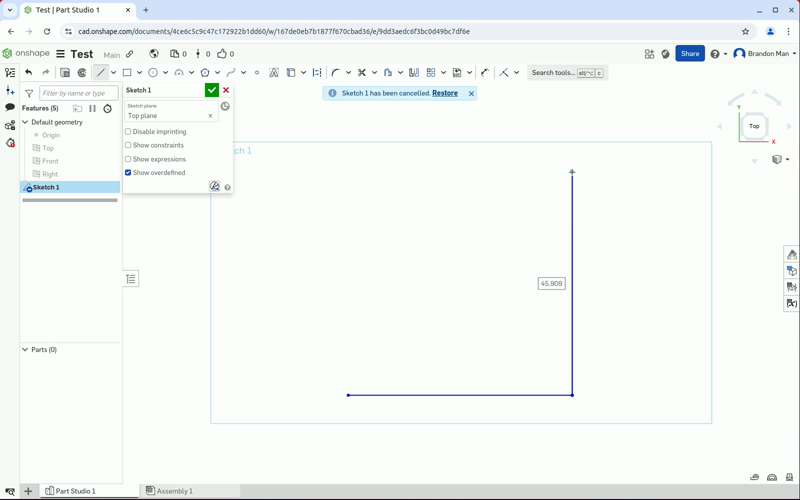
mouse_move(348, 171)
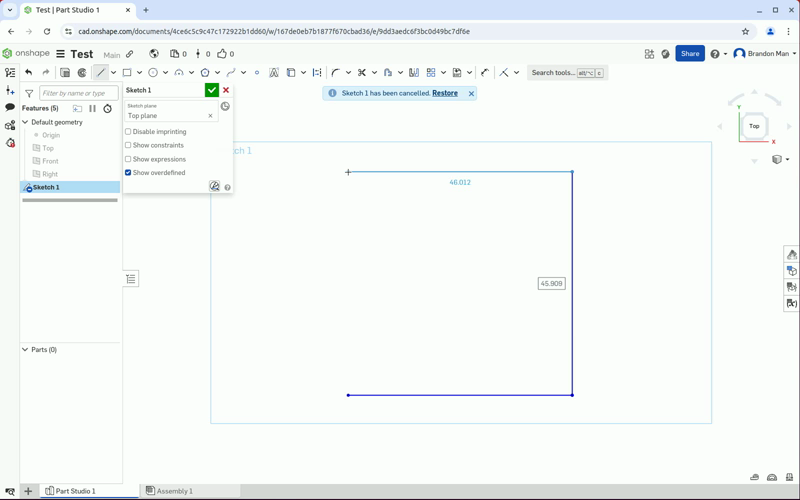
click(348, 171)
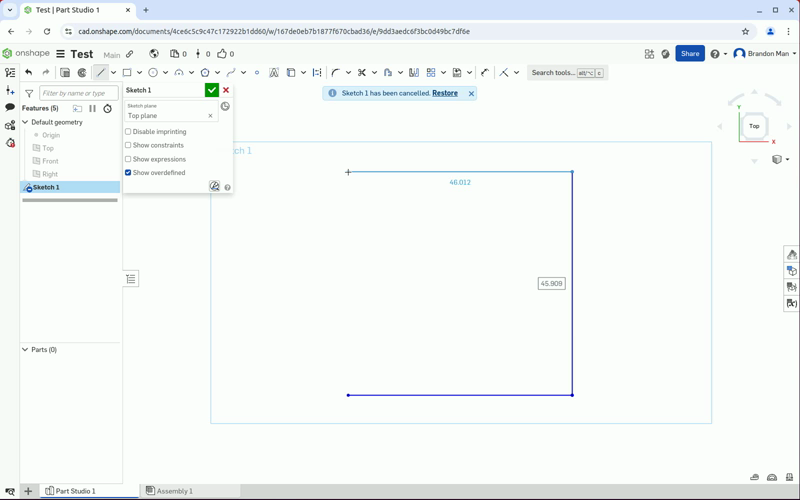
key_up(shift)
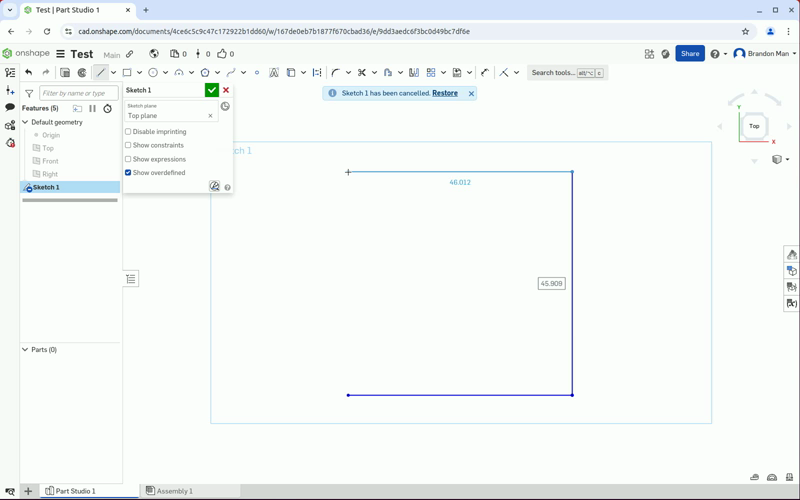
key_down(shift)
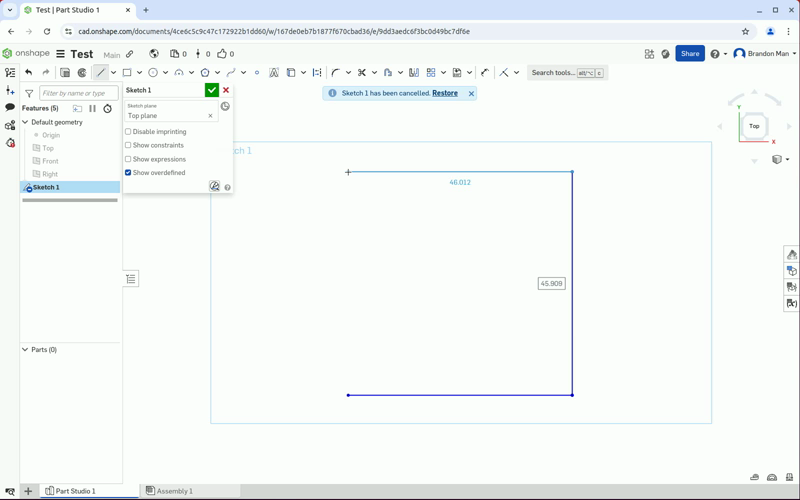
mouse_move(348, 395)
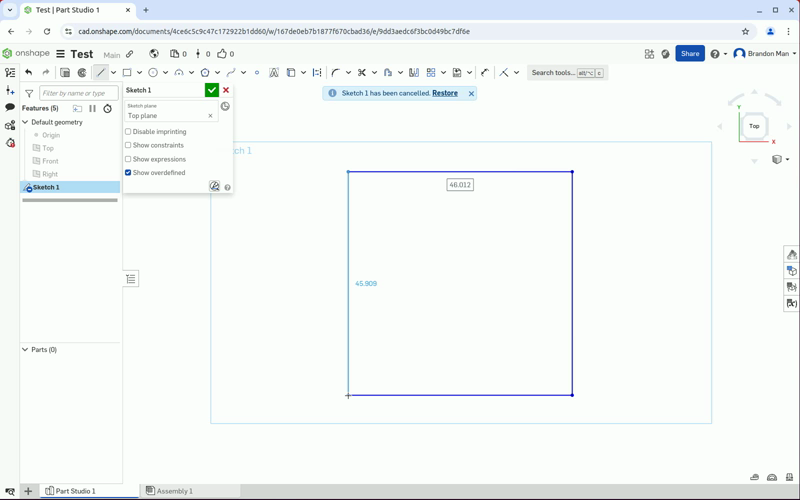
key_up(shift)
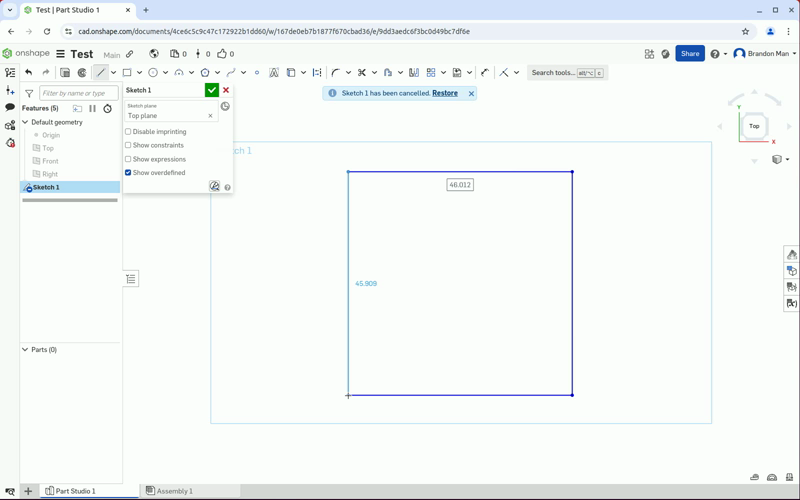
click(348, 395)
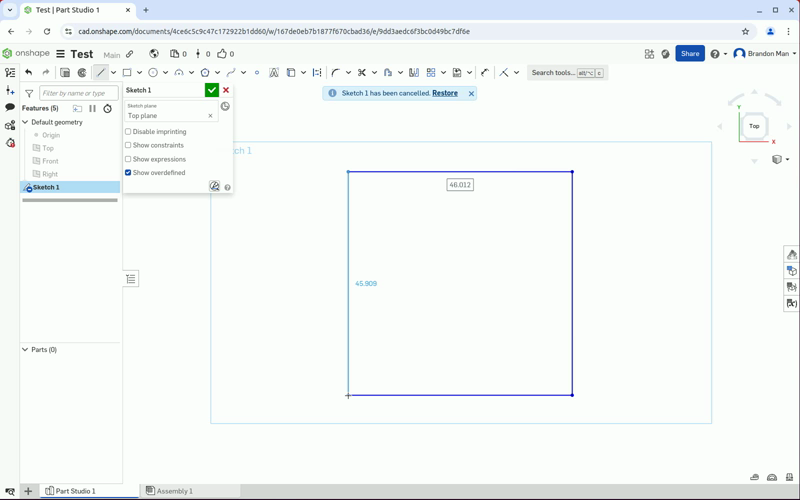
key(esc)
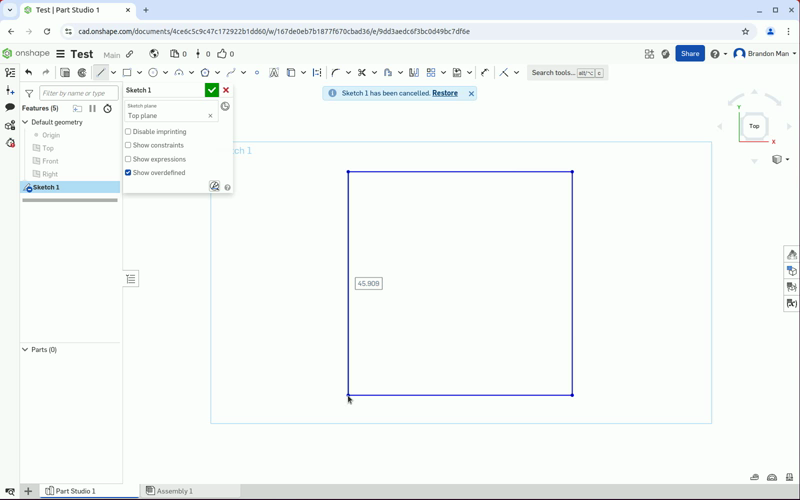
mouse_move(513, 334)
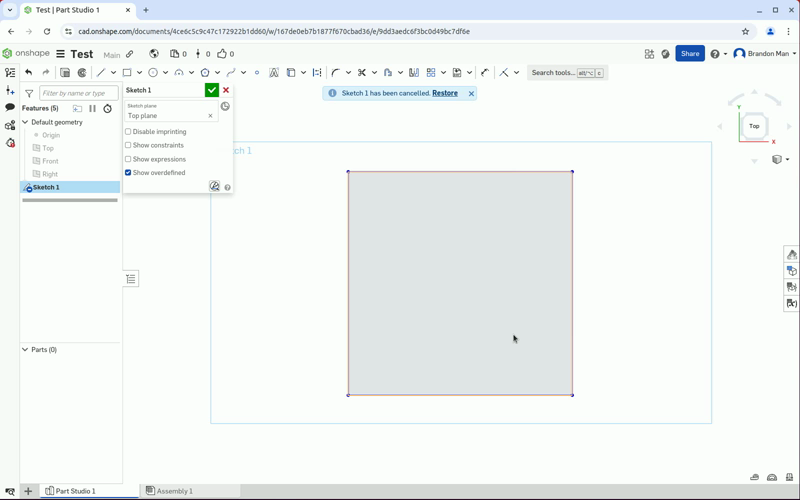
click(513, 334)
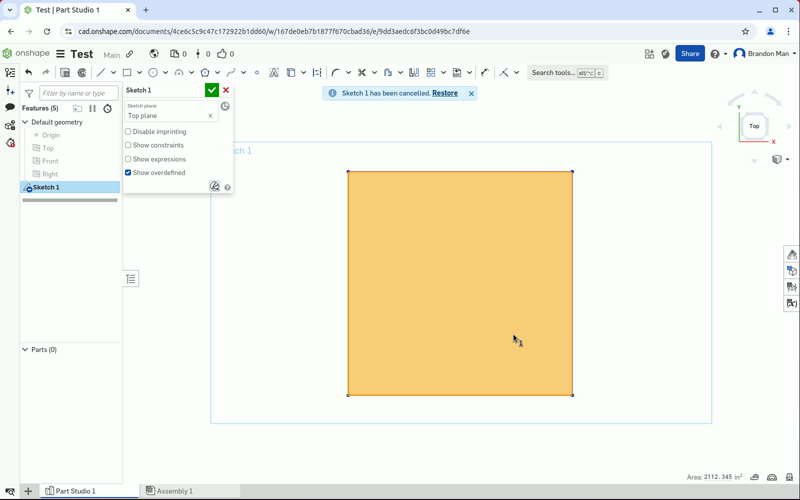
mouse_move(73, 352)
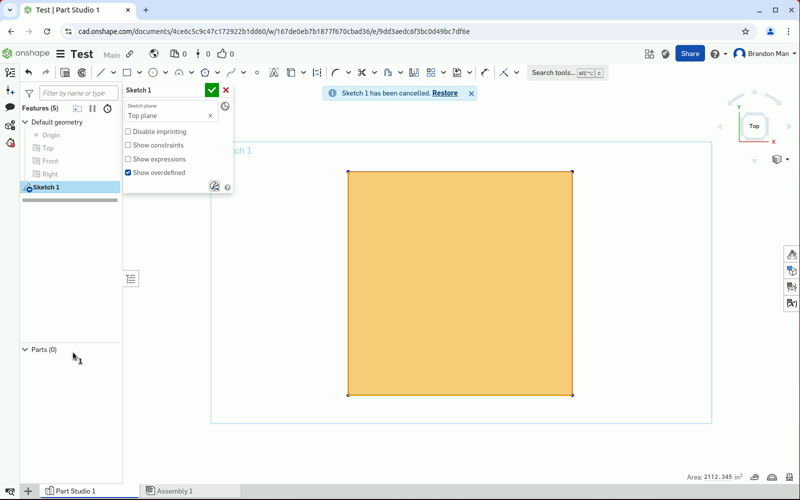
key(shift+y)
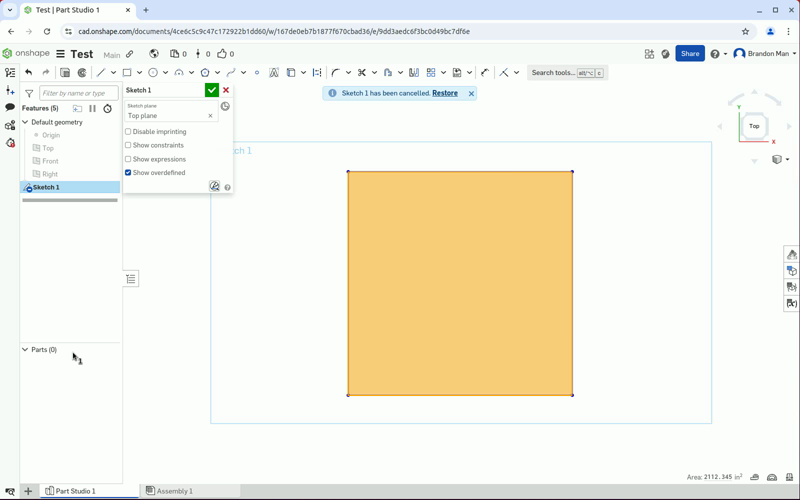
key(shift+e)
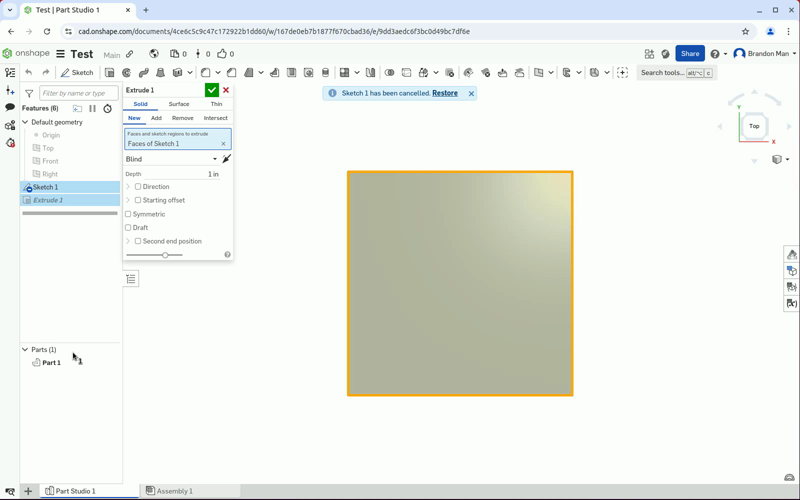
mouse_move(143, 106)
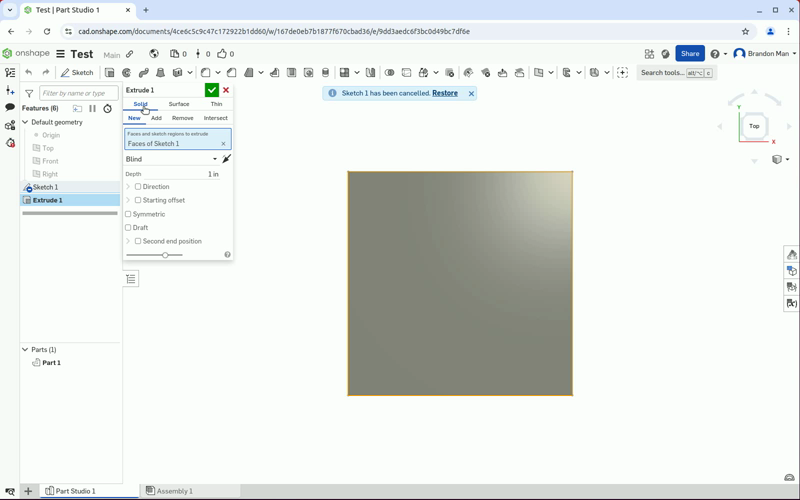
click(143, 106)
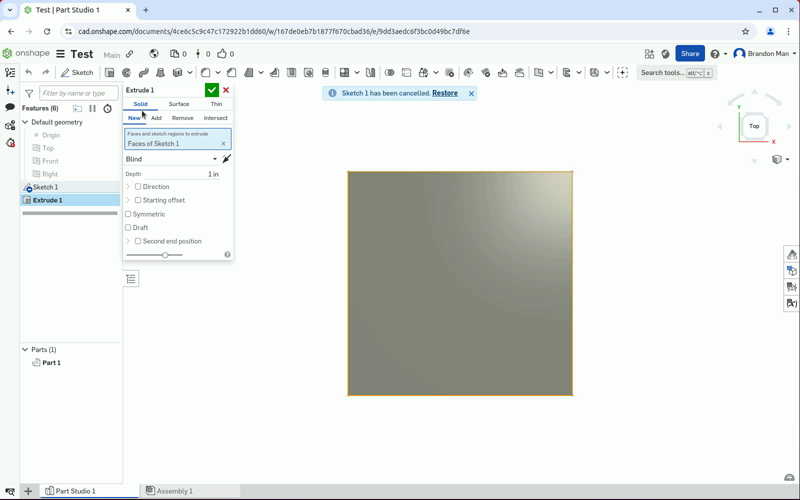
mouse_move(137, 120)
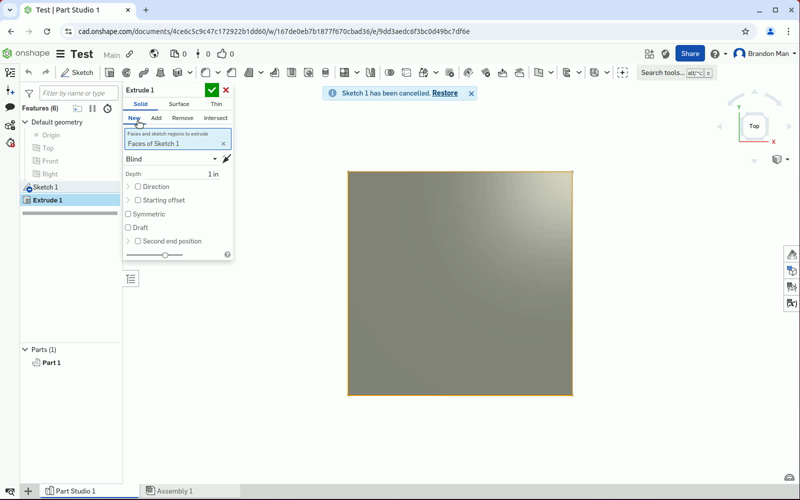
click(137, 120)
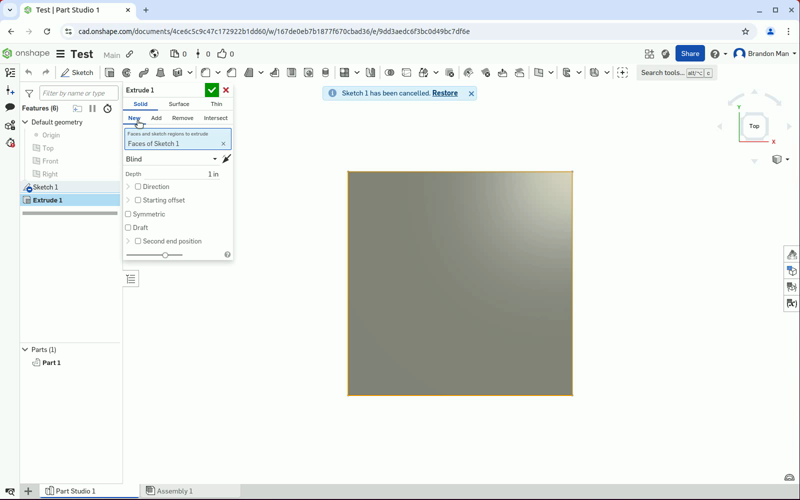
key(tab, 4)
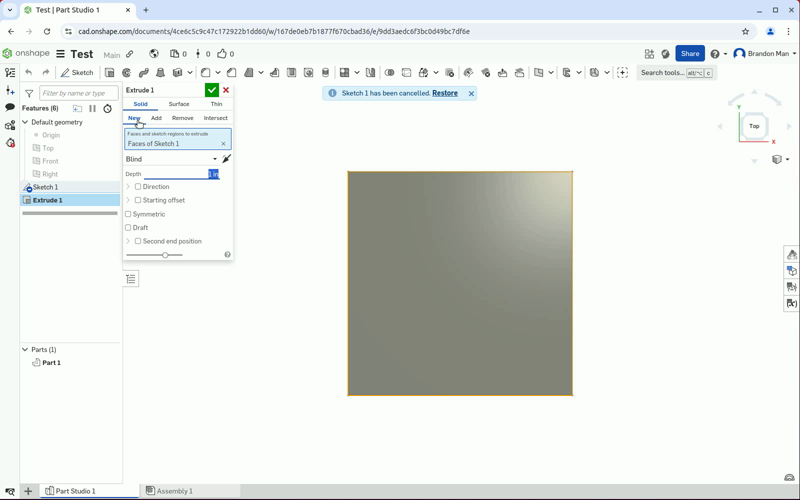
text(5.055)
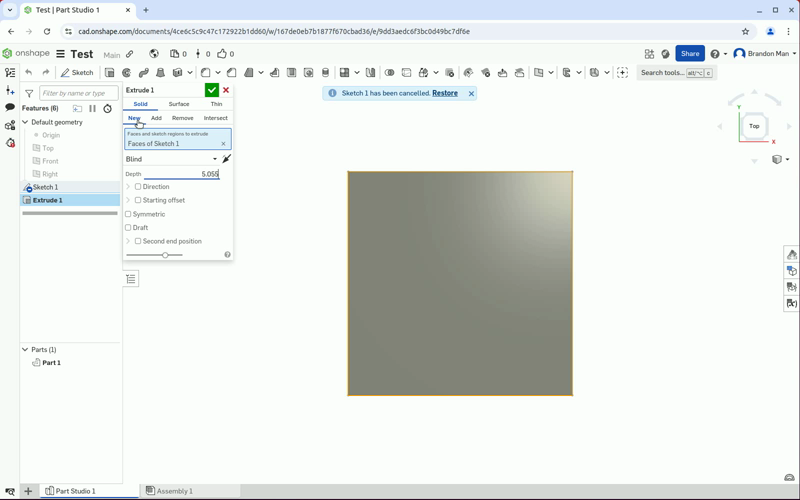
key(enter)
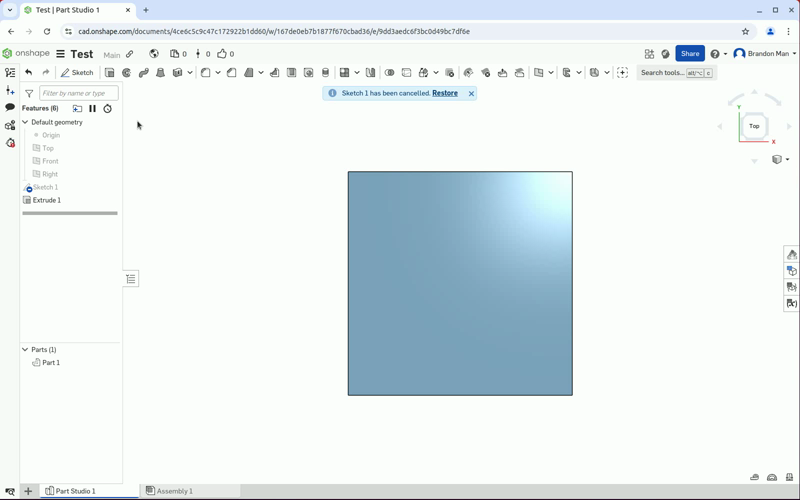
key(shift+h)
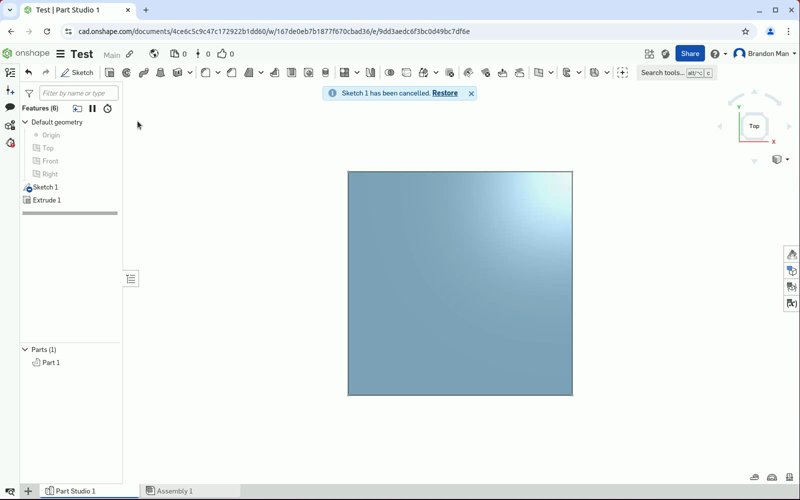
key(shift+h)
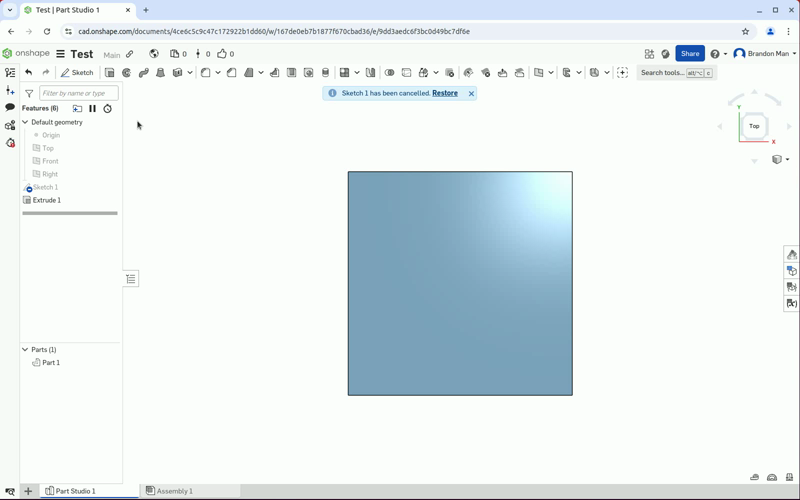
mouse_move(73, 189)
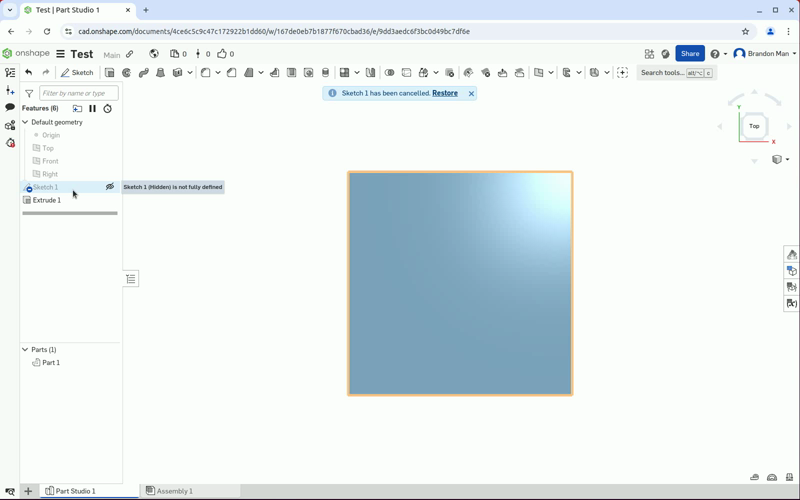
click(73, 189)
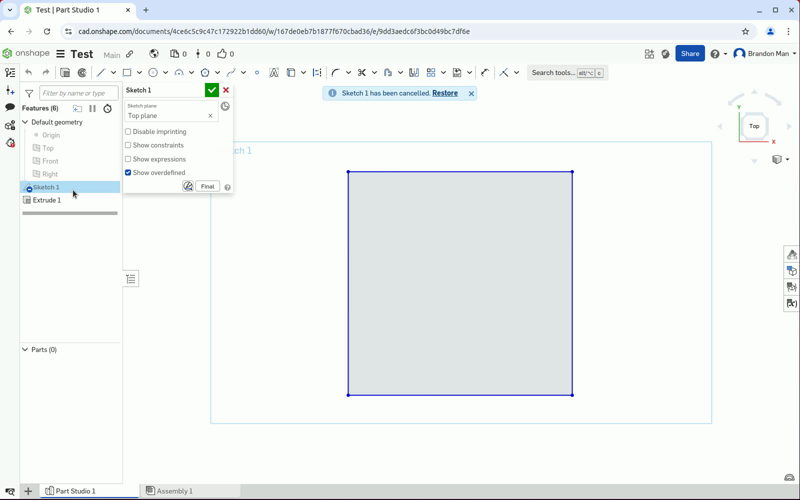
mouse_move(229, 92)
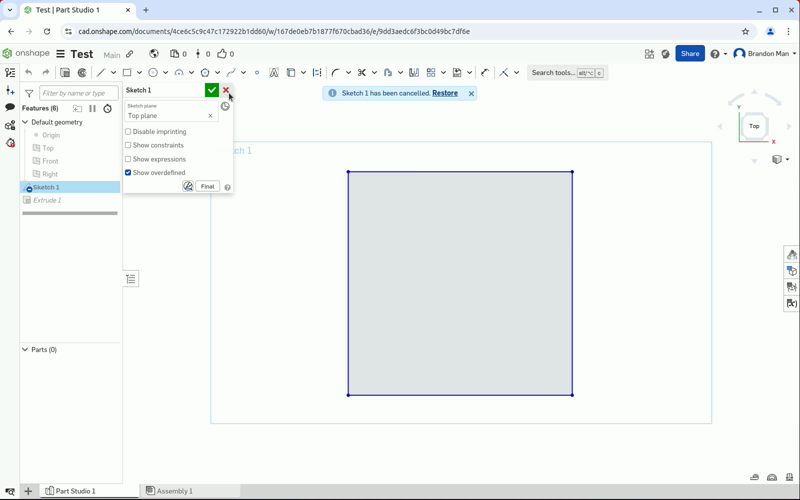
click(229, 92)
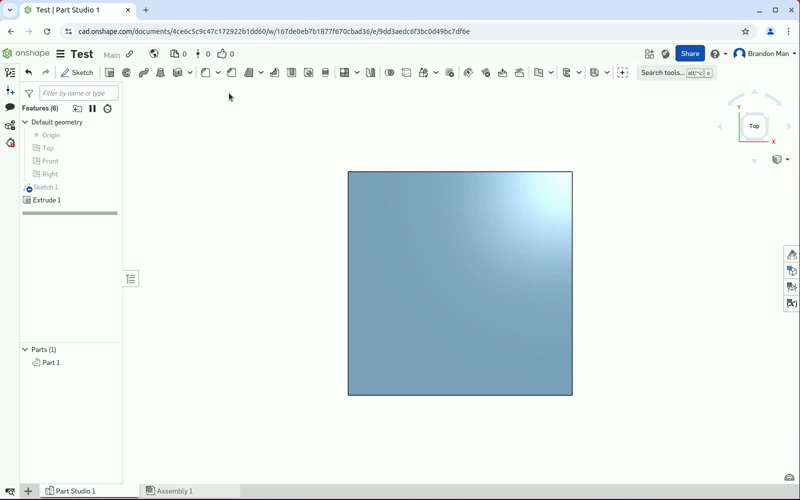
mouse_move(541, 75)
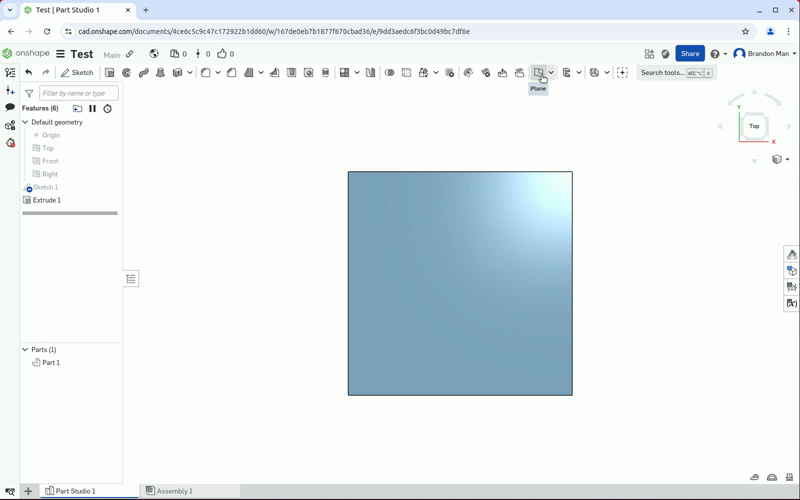
click(541, 75)
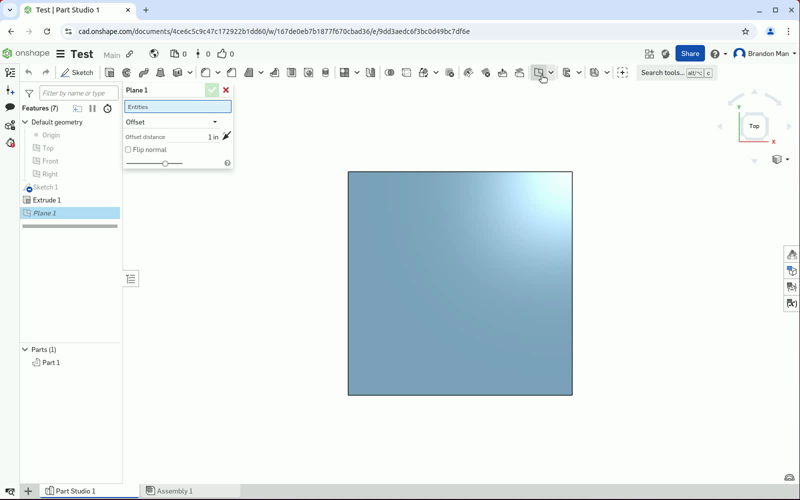
mouse_move(73, 150)
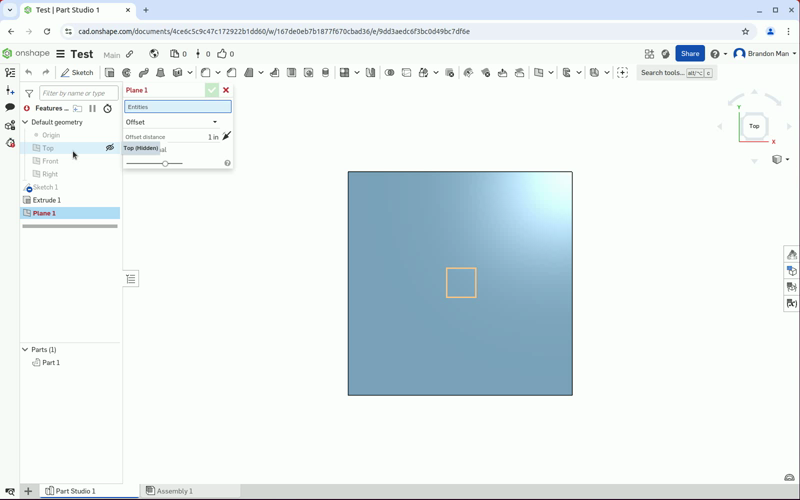
click(73, 150)
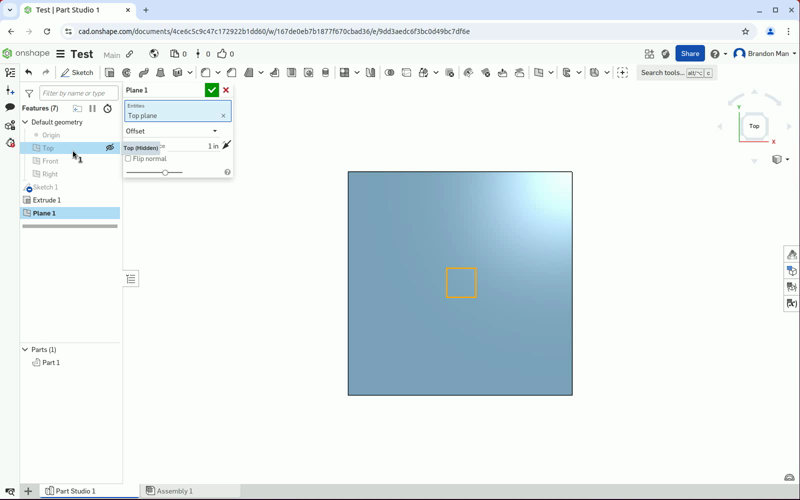
key(tab, 2)
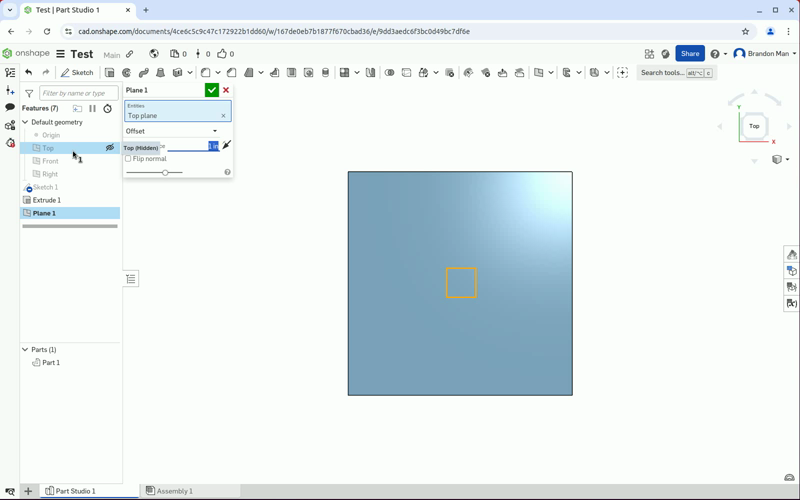
text(5.053)
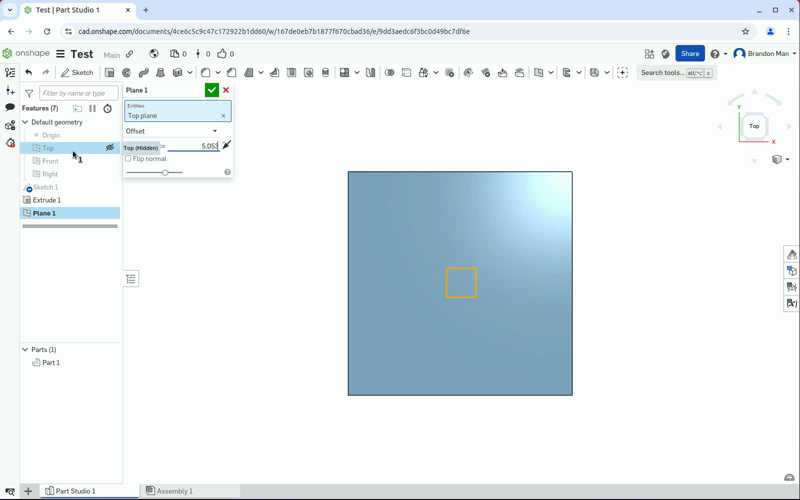
key(enter, 2)
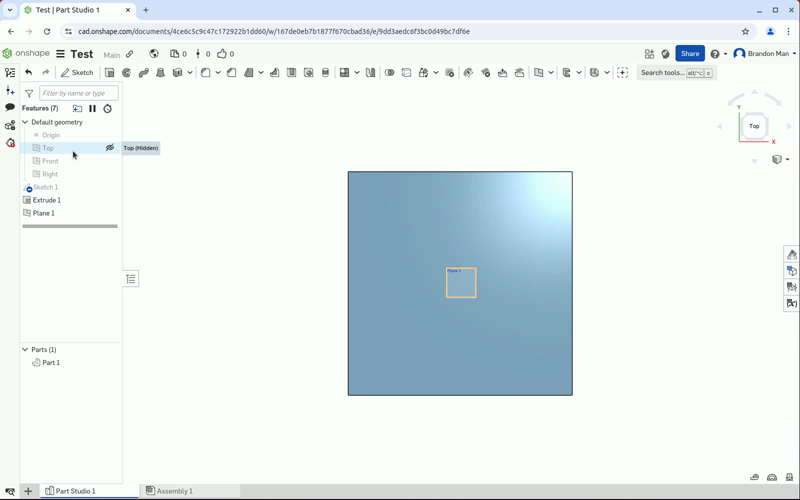
key(shift+s)
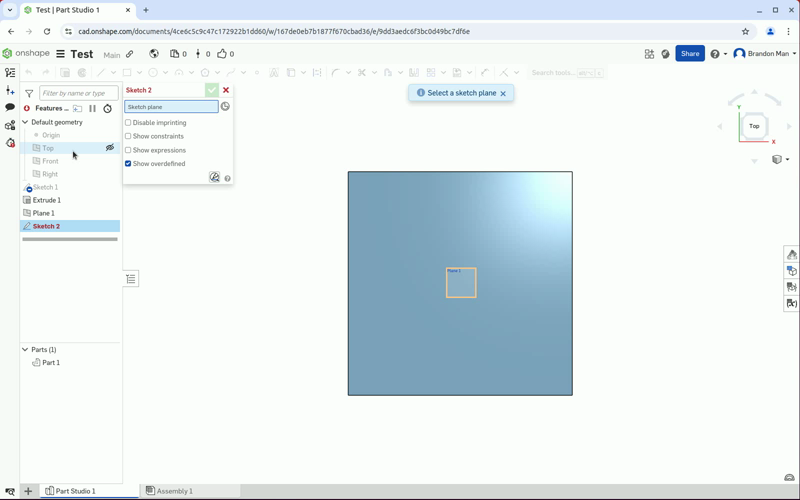
mouse_move(73, 215)
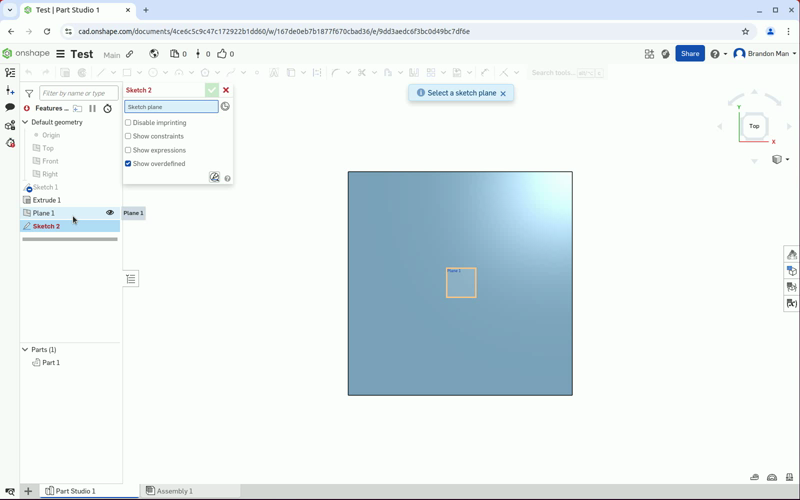
click(73, 215)
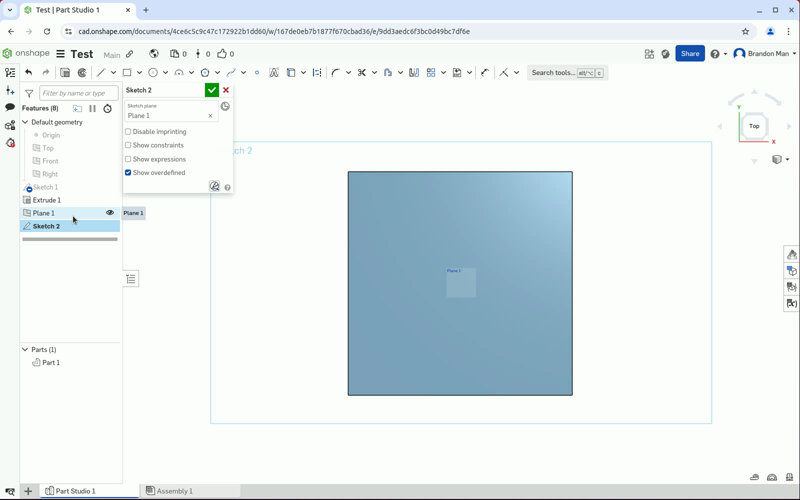
mouse_move(73, 352)
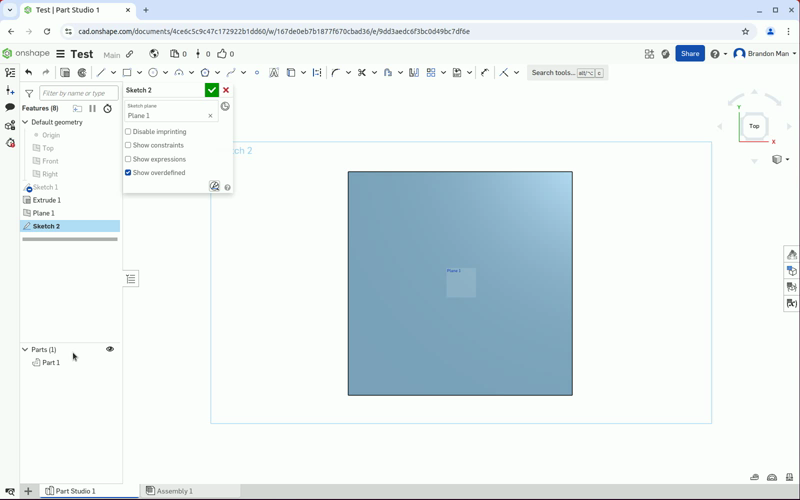
key(y)
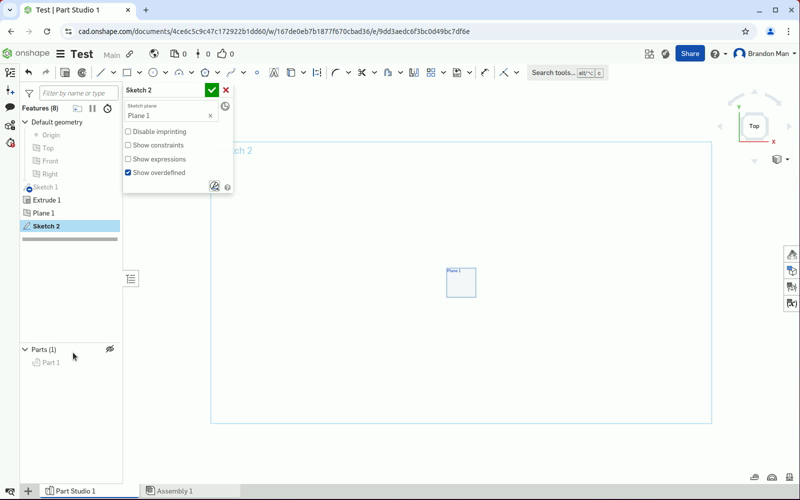
key(l)
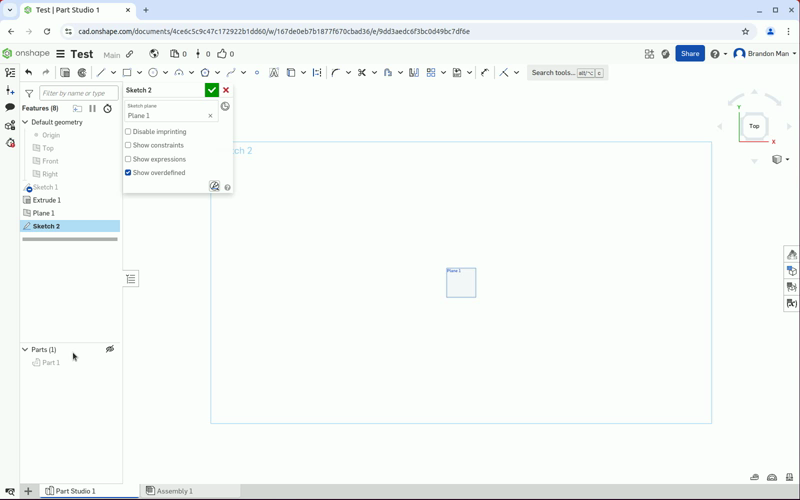
key_down(shift)
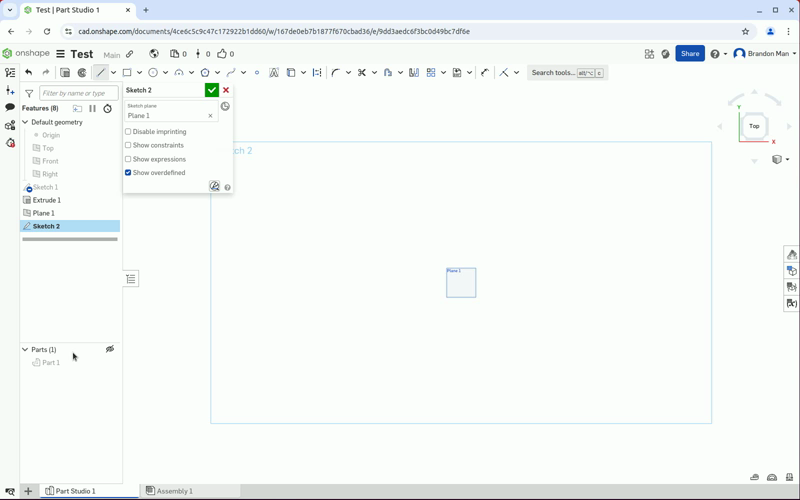
mouse_move(348, 395)
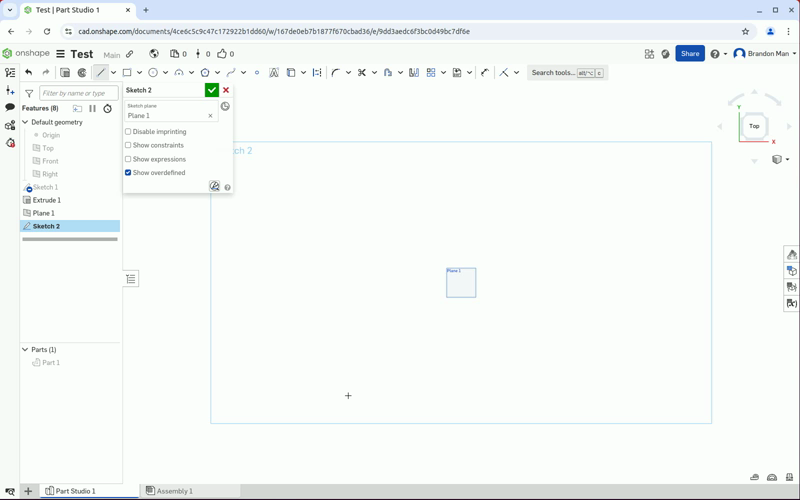
click(348, 395)
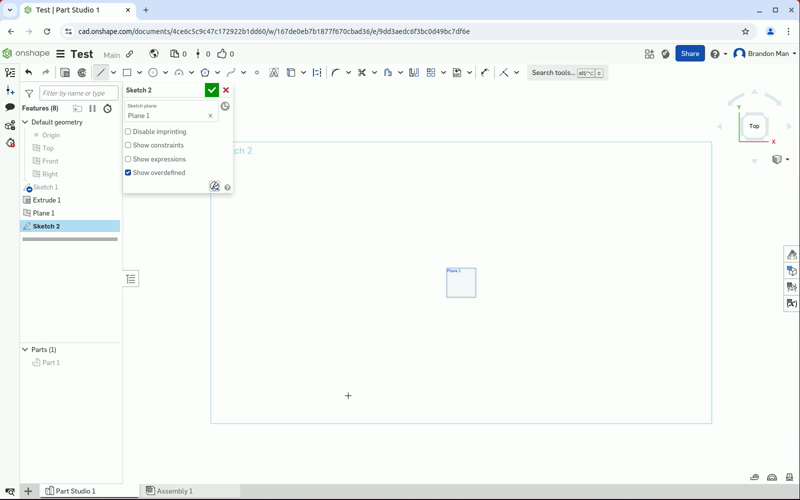
key_up(shift)
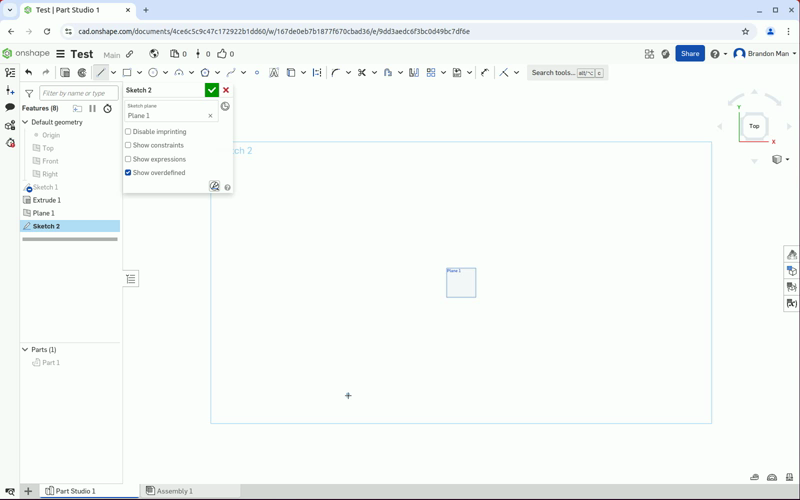
key_down(shift)
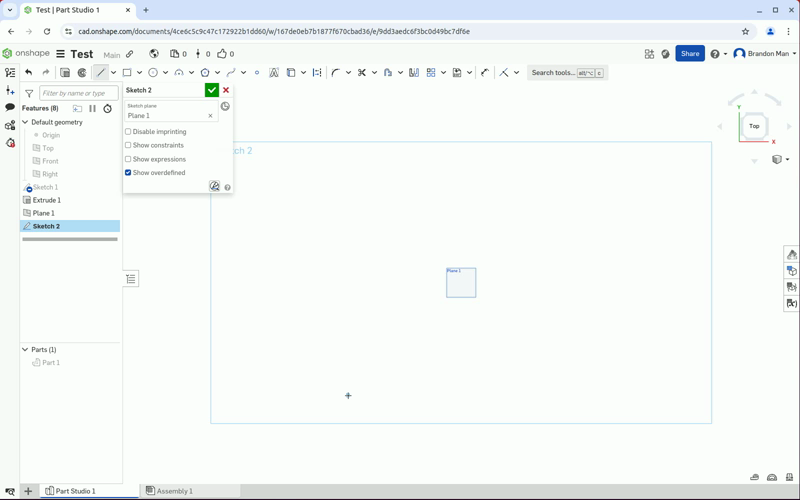
mouse_move(572, 395)
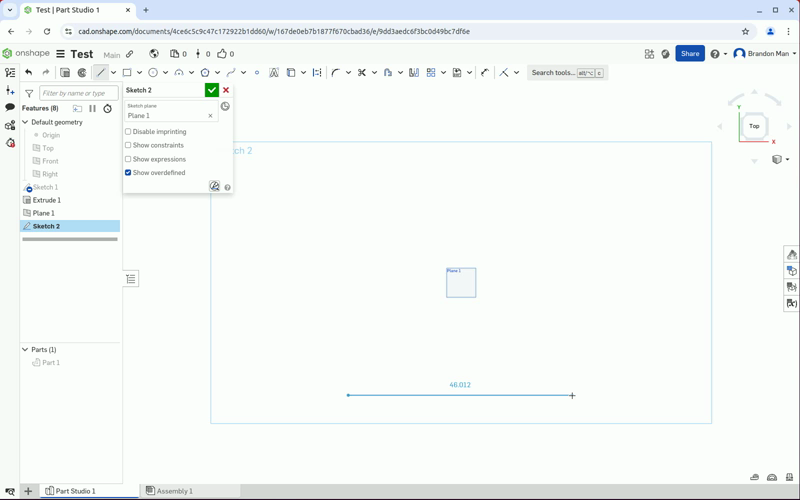
click(572, 395)
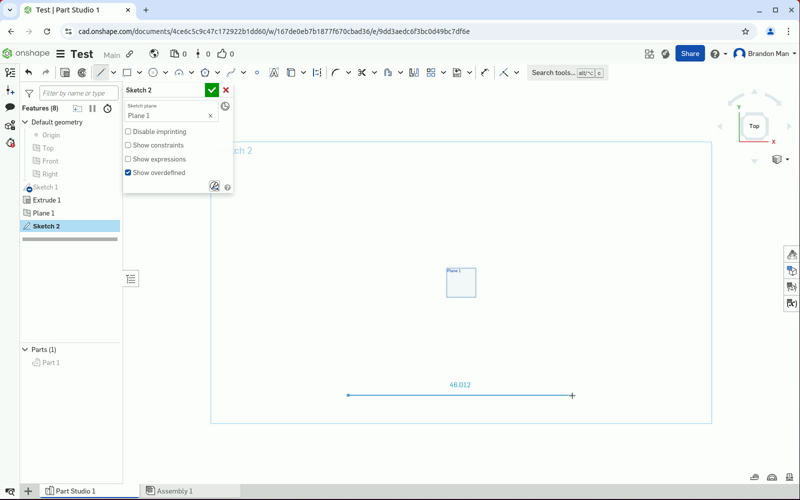
key_up(shift)
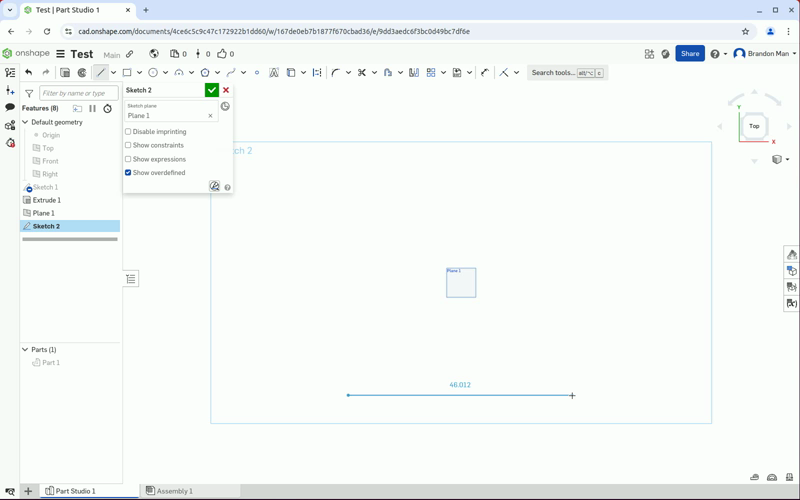
key_down(shift)
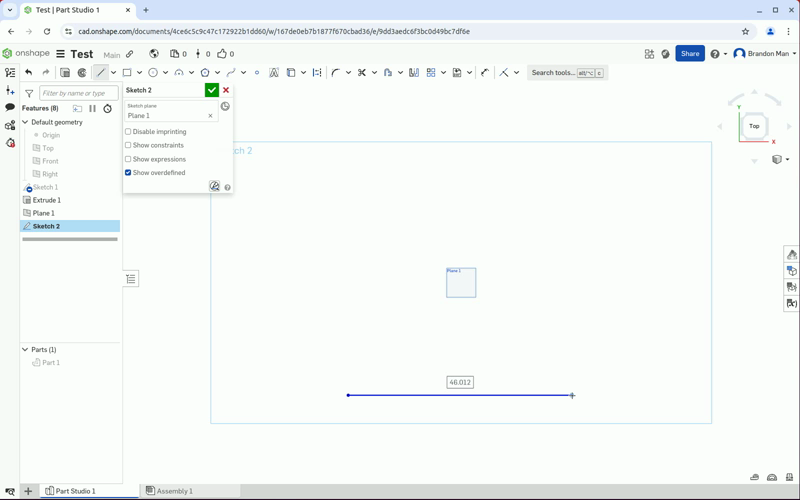
mouse_move(572, 171)
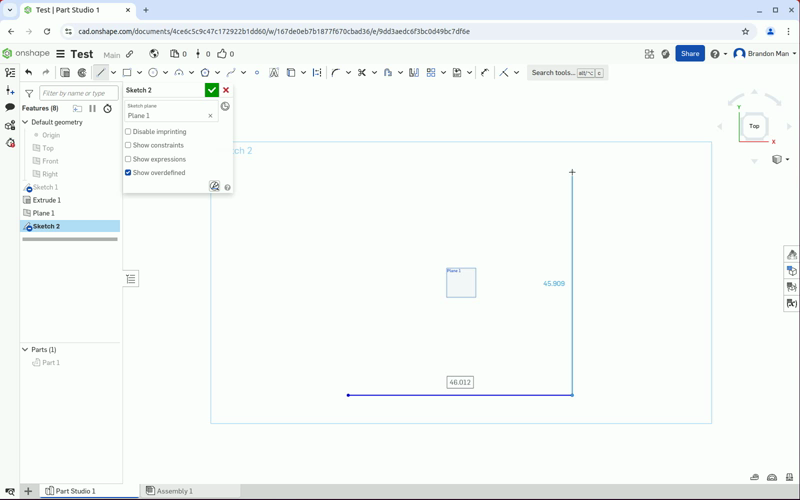
click(572, 171)
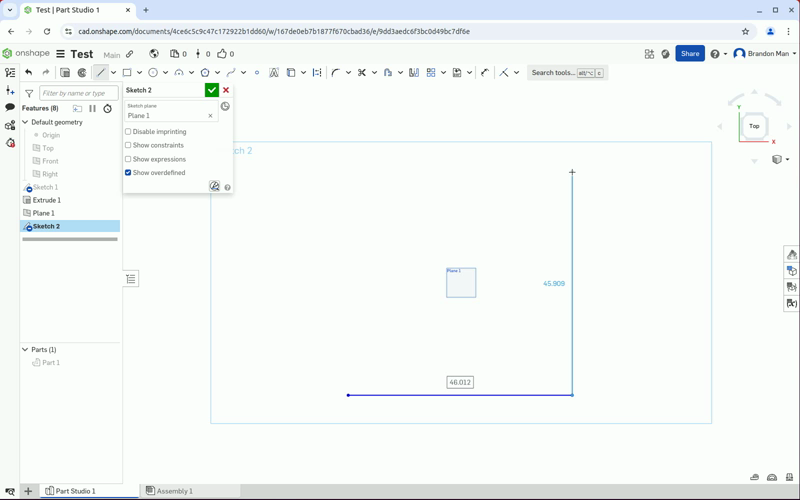
key_up(shift)
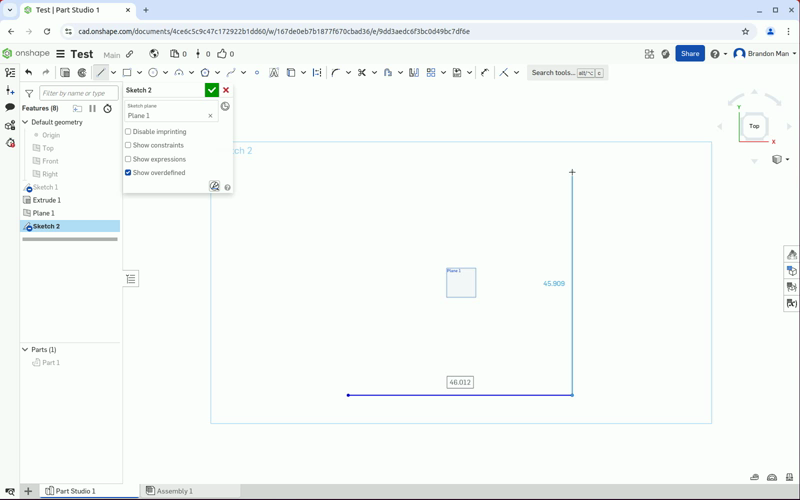
key_down(shift)
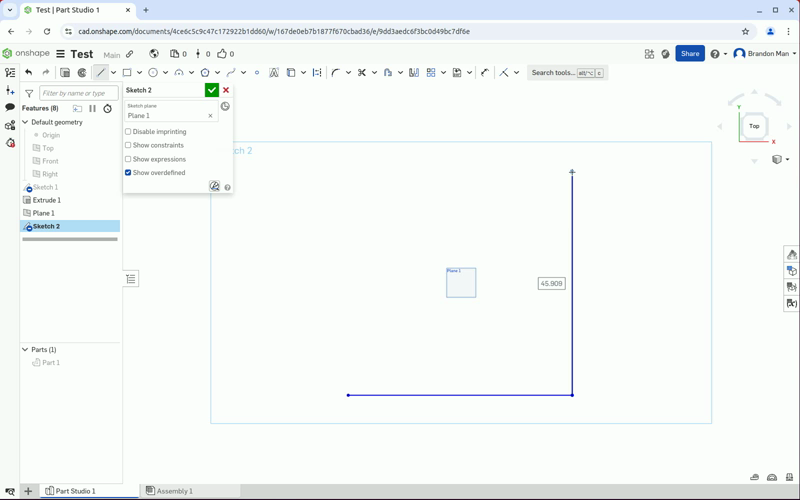
mouse_move(348, 171)
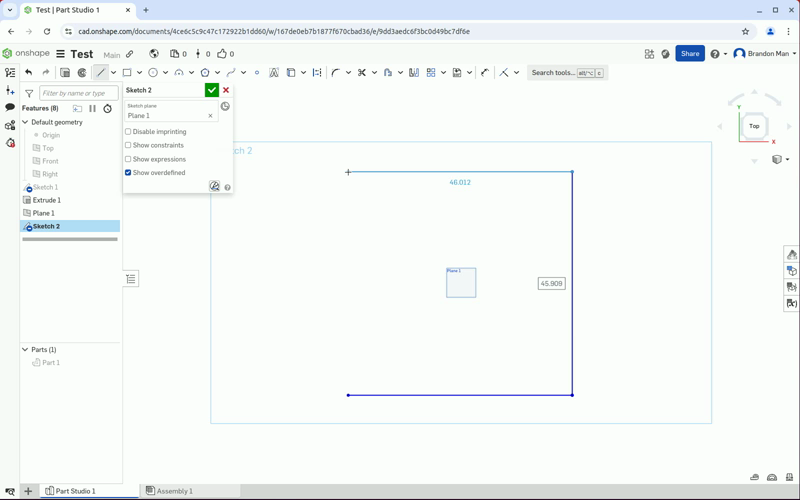
click(348, 171)
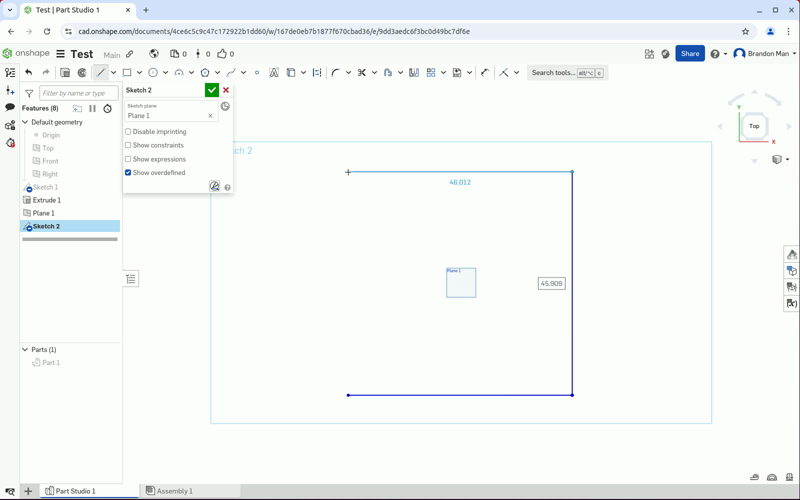
key_up(shift)
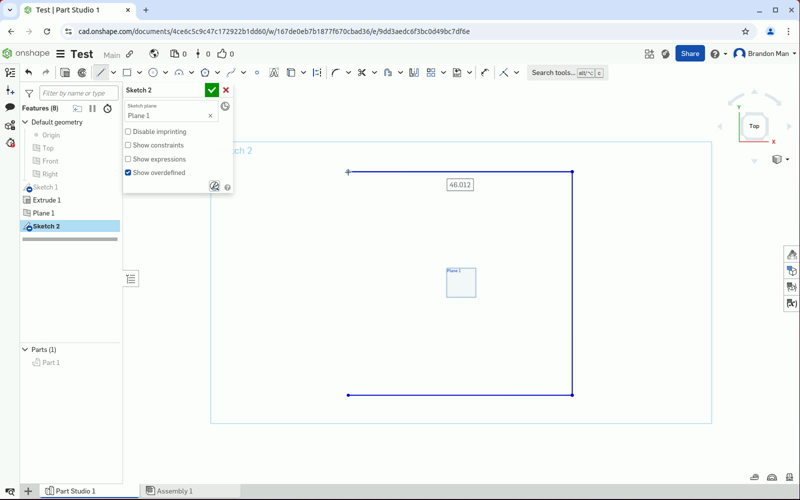
key_down(shift)
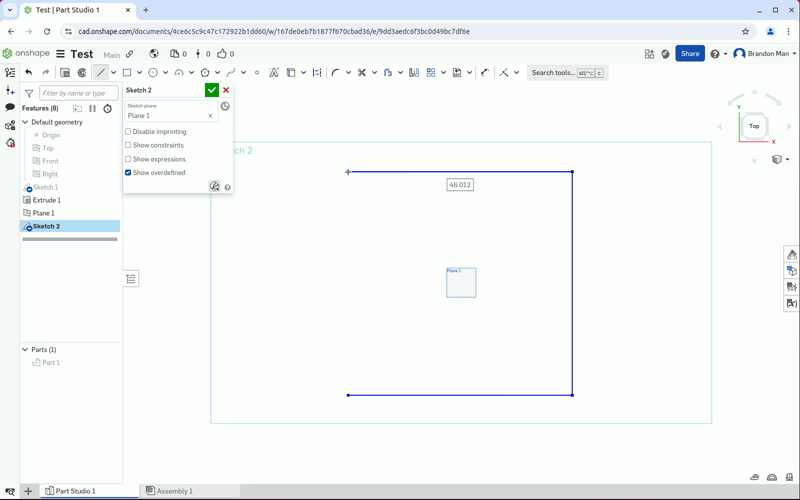
mouse_move(348, 395)
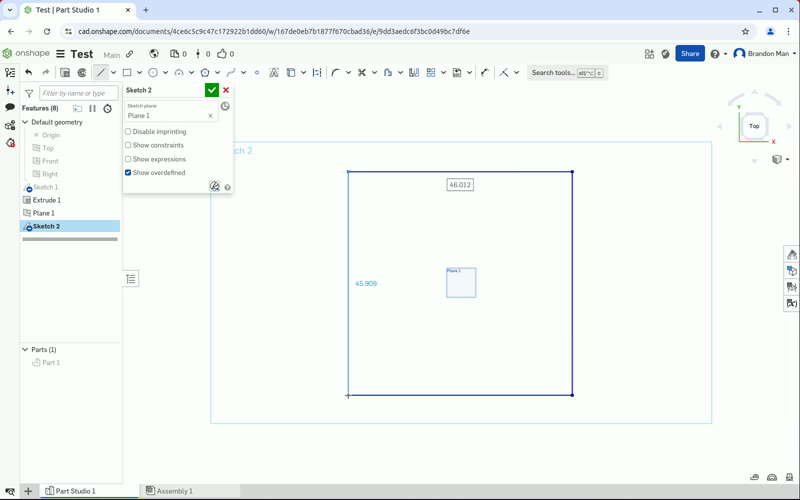
key_up(shift)
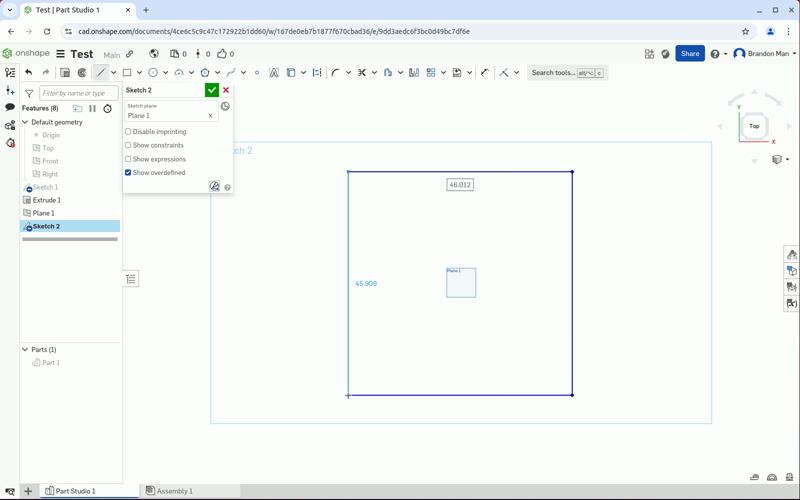
click(348, 395)
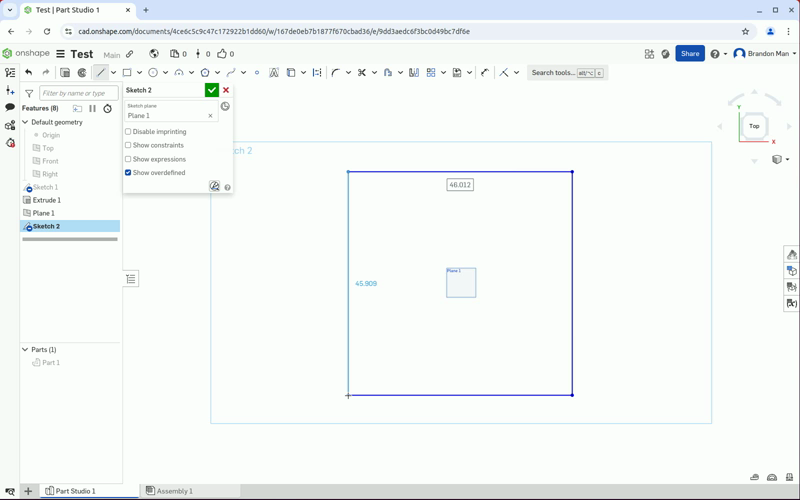
key(esc)
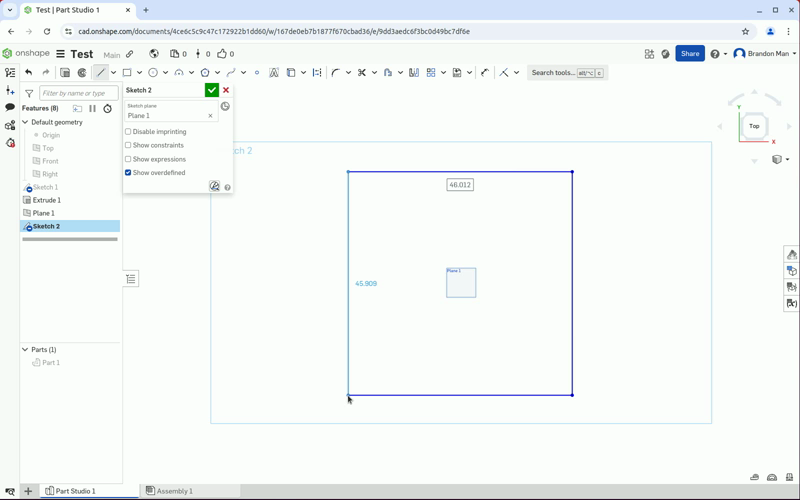
mouse_move(441, 268)
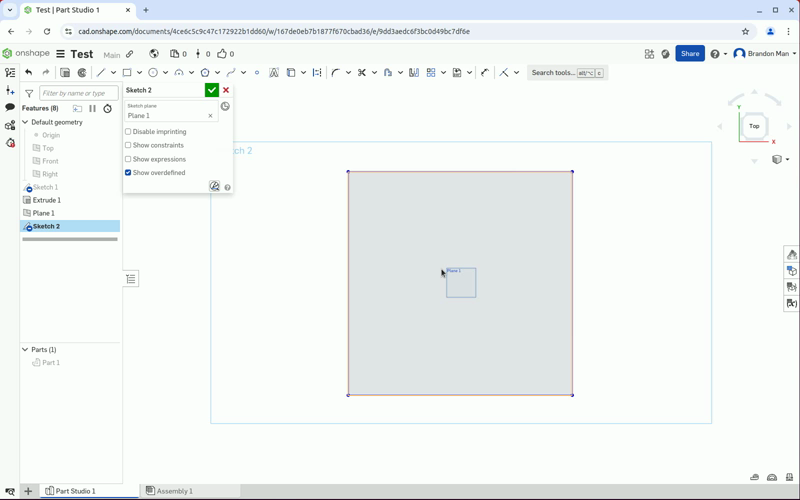
click(441, 268)
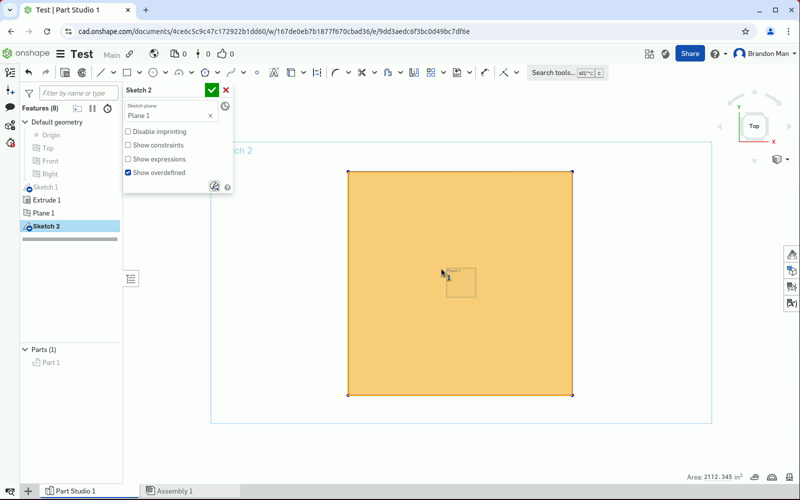
mouse_move(73, 352)
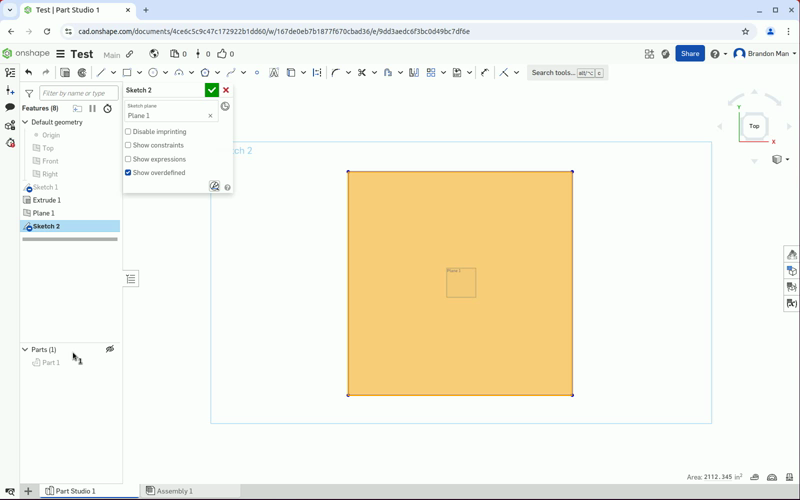
key(shift+y)
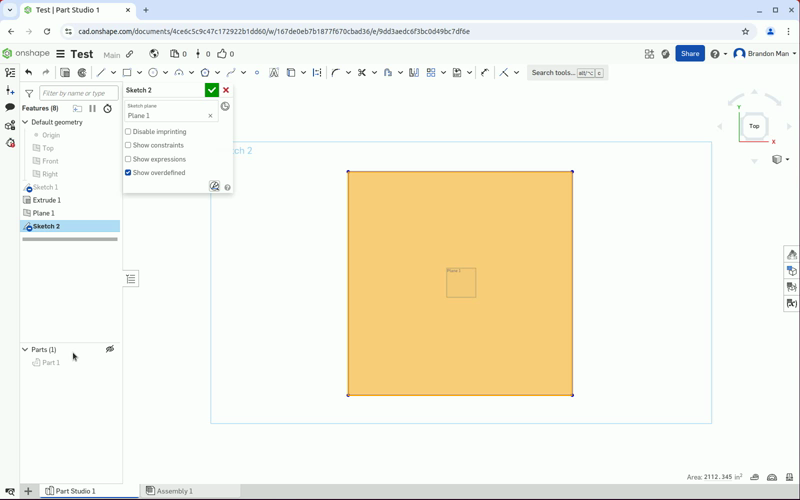
key(shift+e)
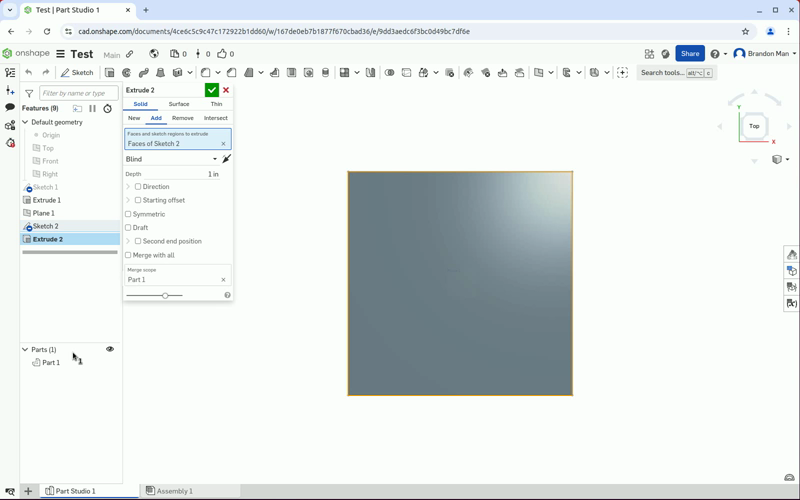
mouse_move(143, 106)
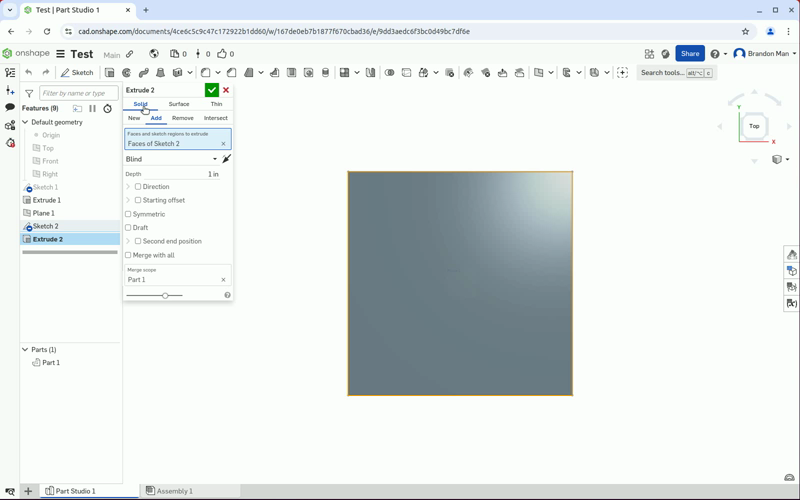
click(143, 106)
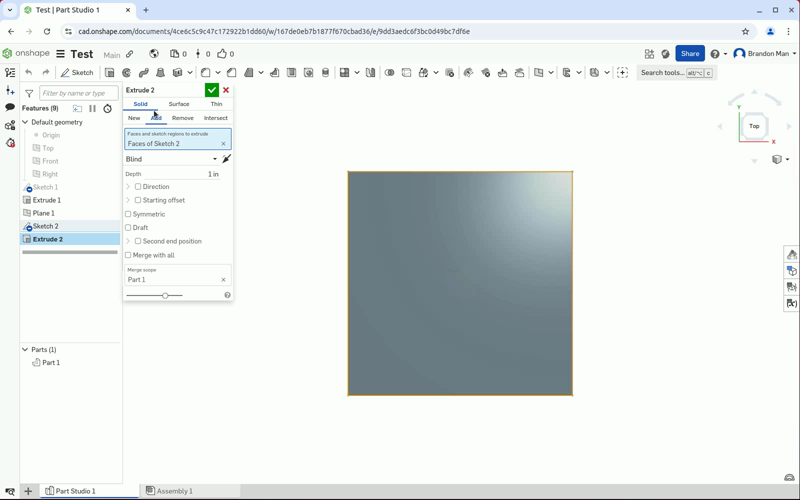
mouse_move(186, 120)
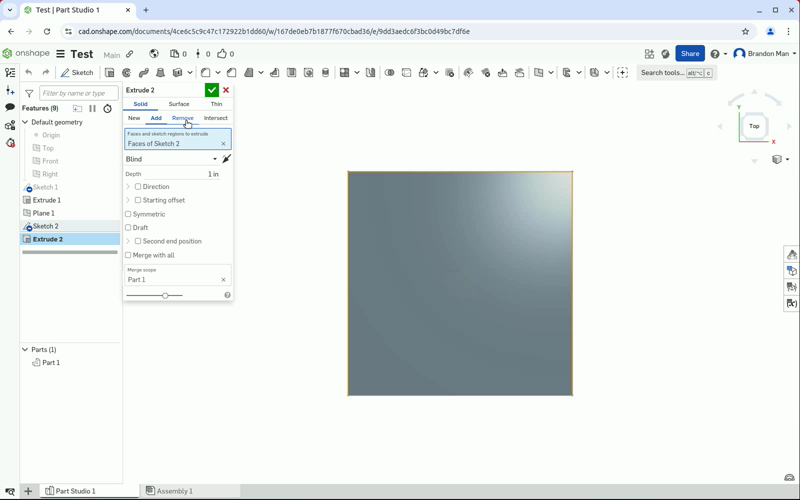
click(186, 120)
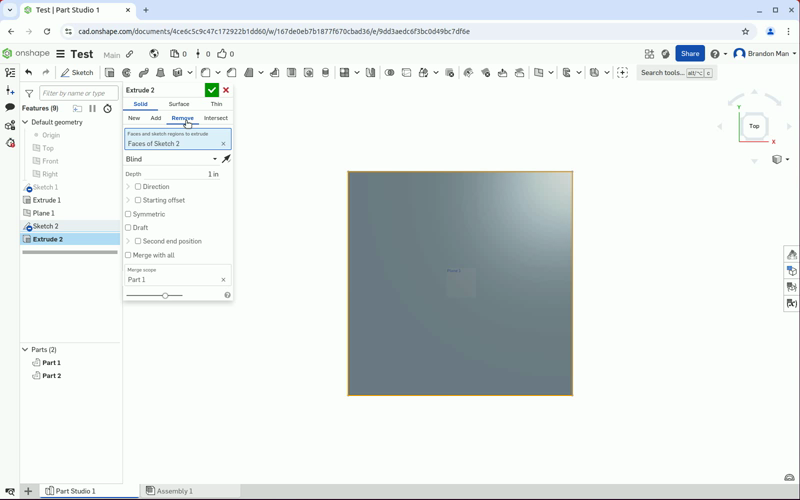
key(tab, 4)
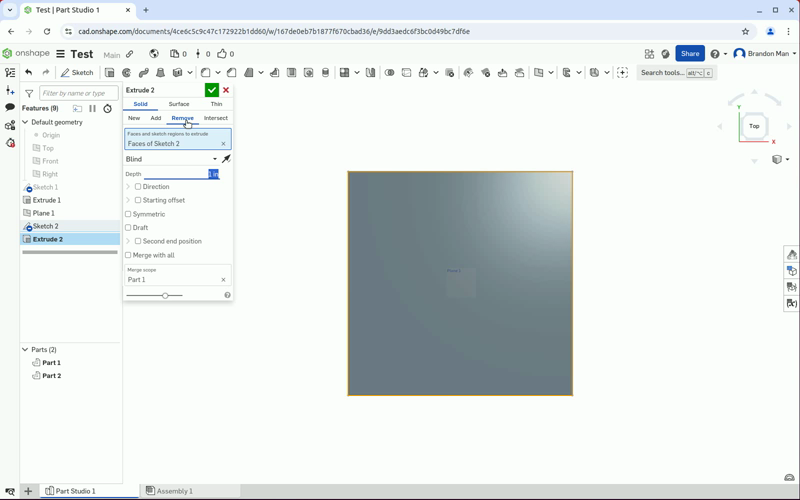
text(4.814)
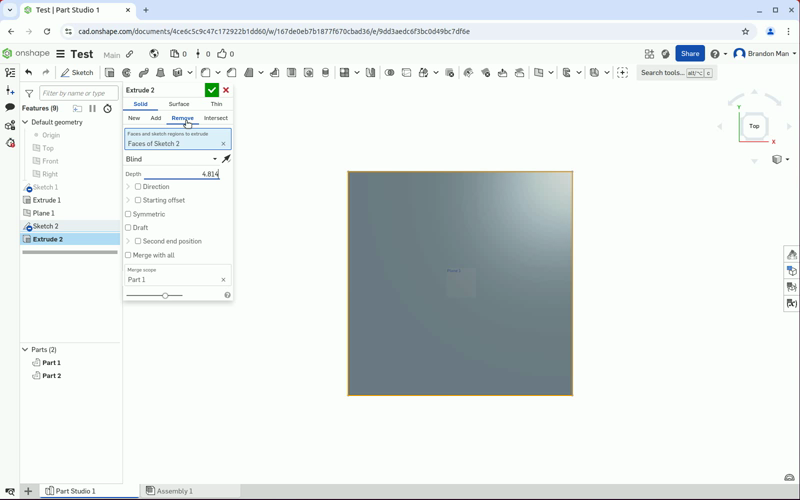
key(tab, 6)
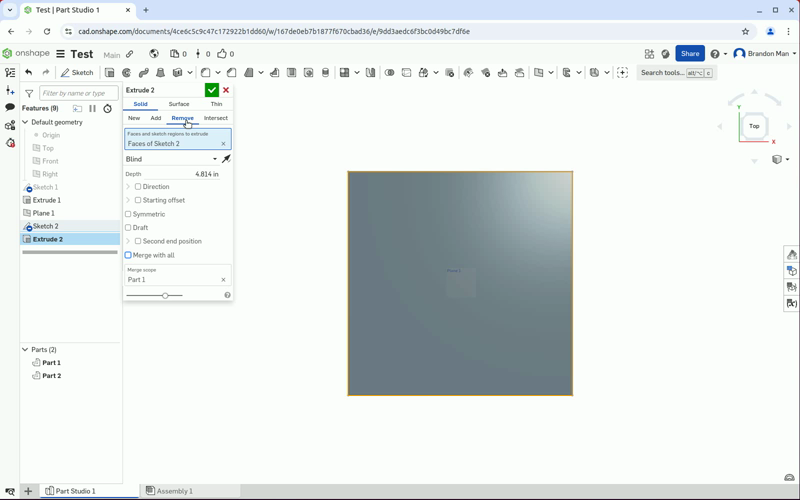
key(space)
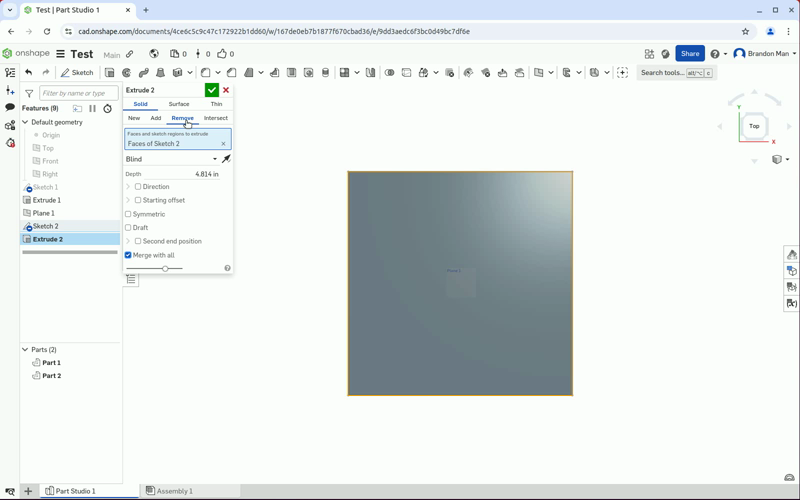
key(enter)
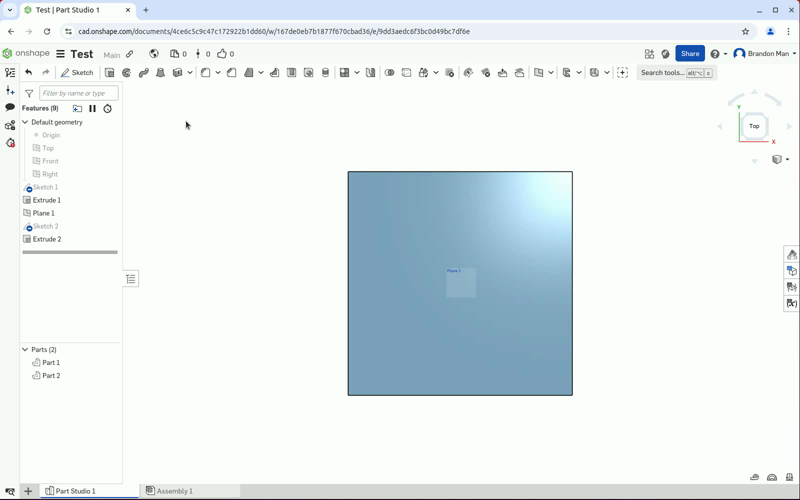
key(shift+h)
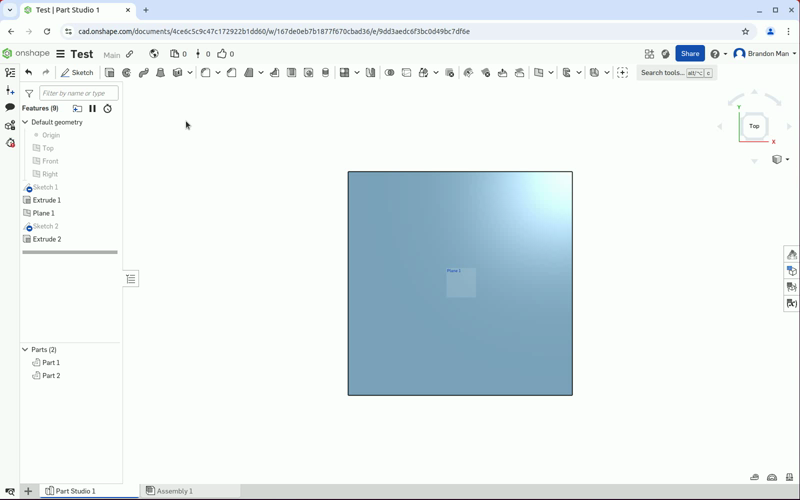
key(shift+h)
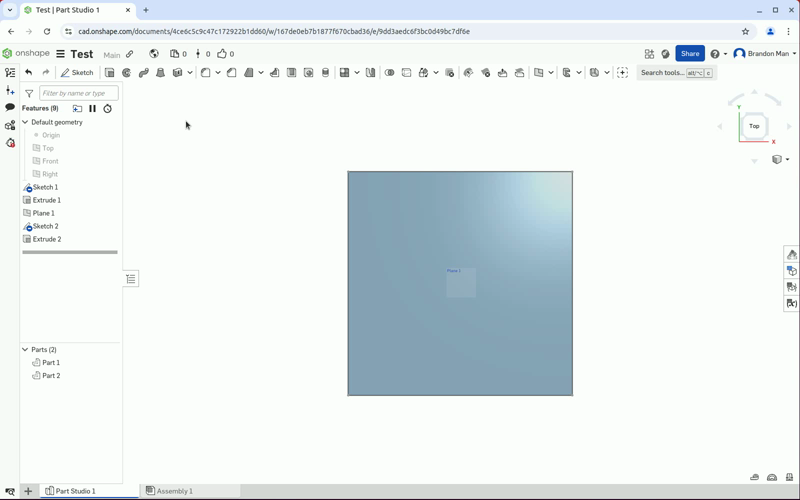
key(shift+7)
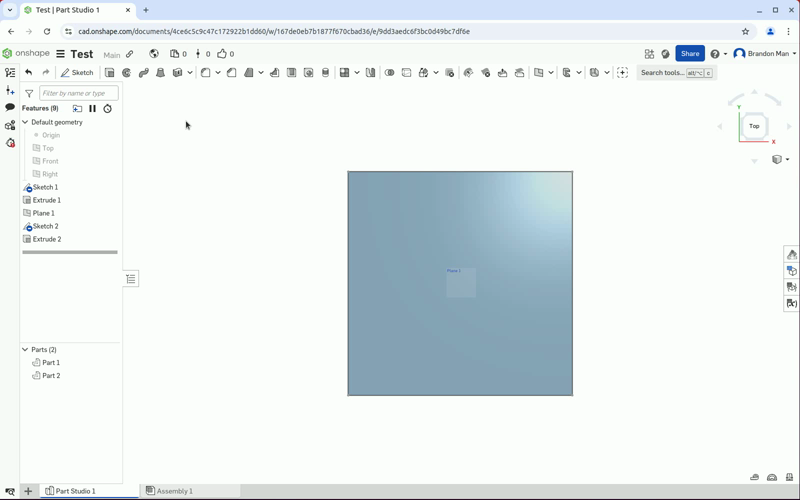
key(up, 3)
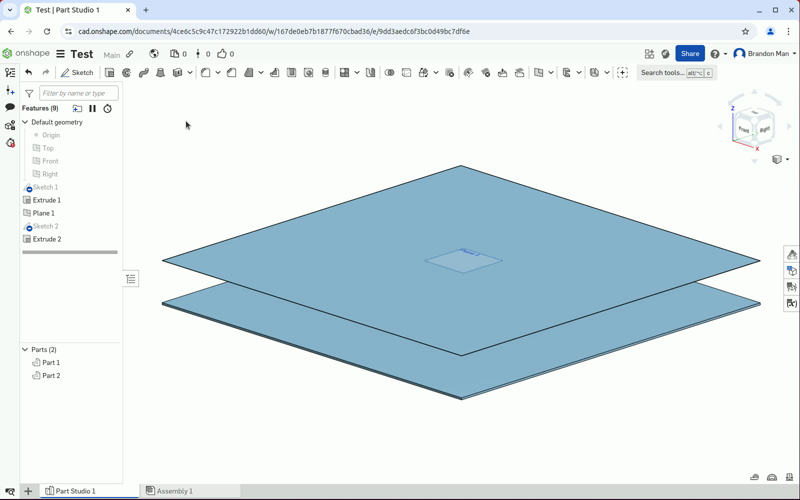
key(left, 3)
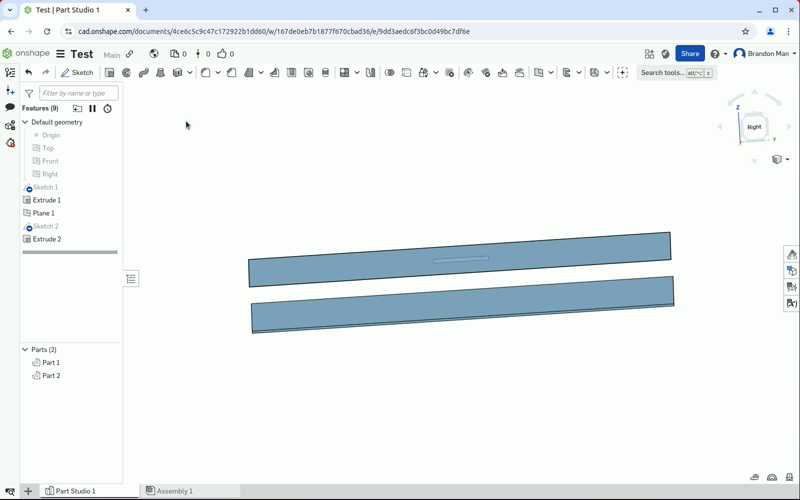
key(right, 3)
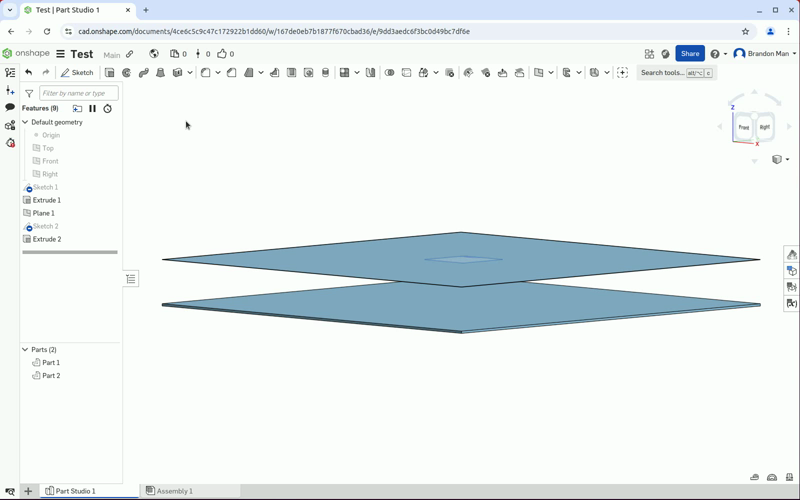
key(down, 3)
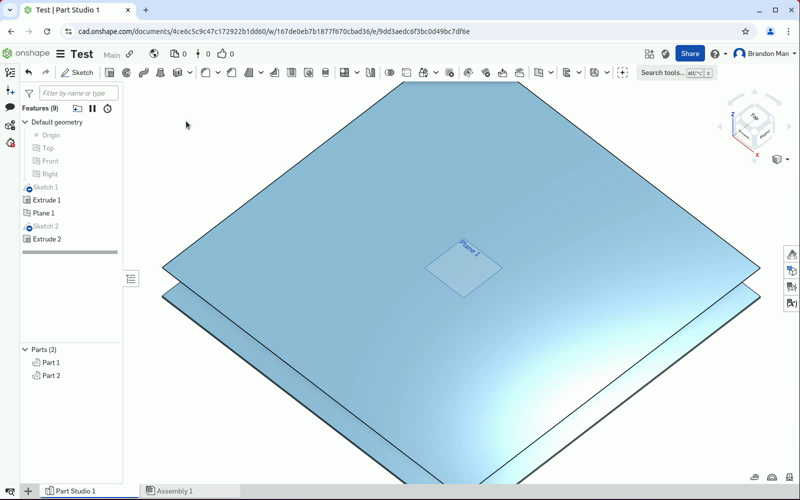
mouse_move(73, 189)
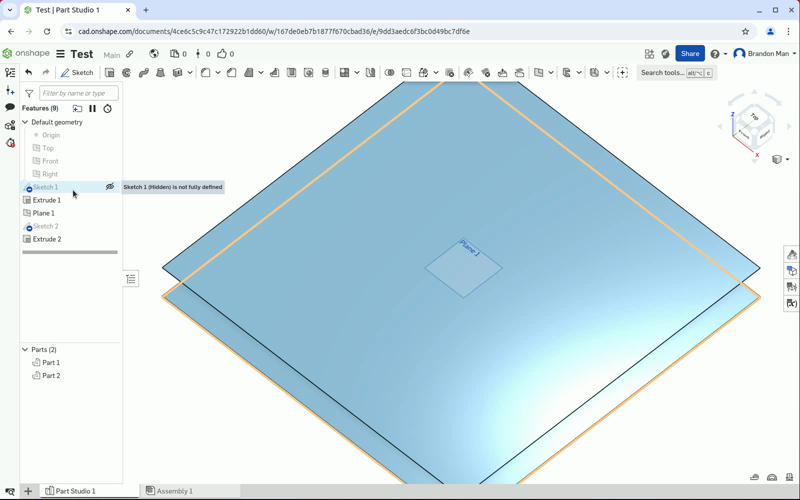
click(73, 189)